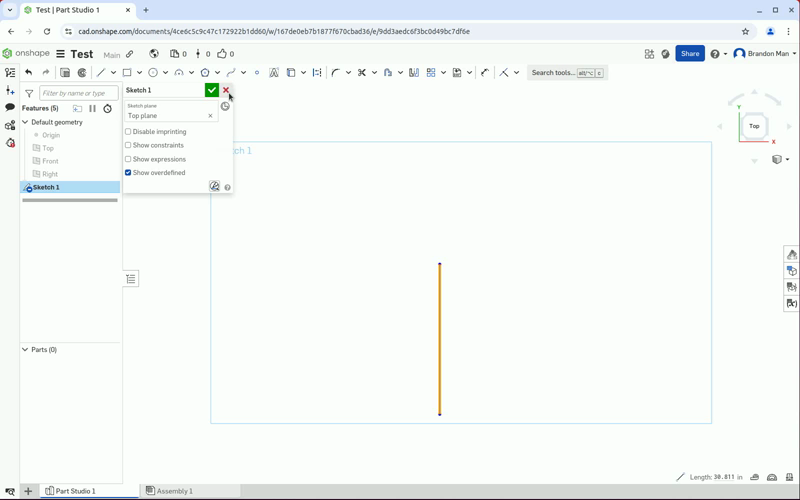
key(shift+h)
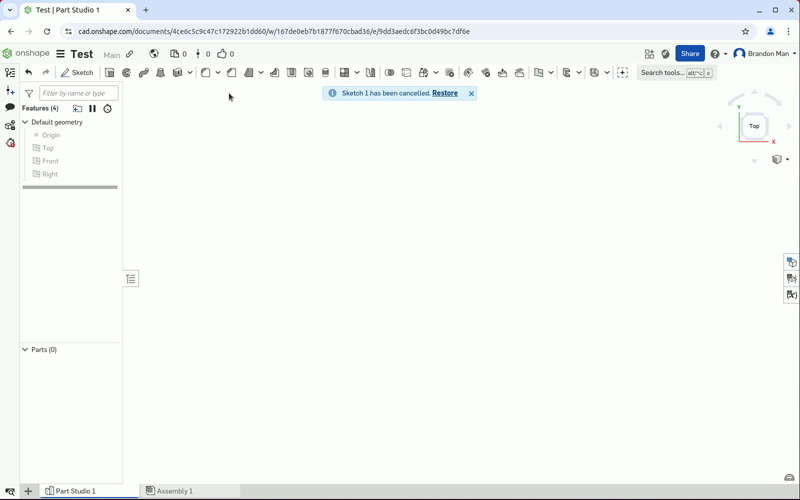
mouse_move(73, 352)
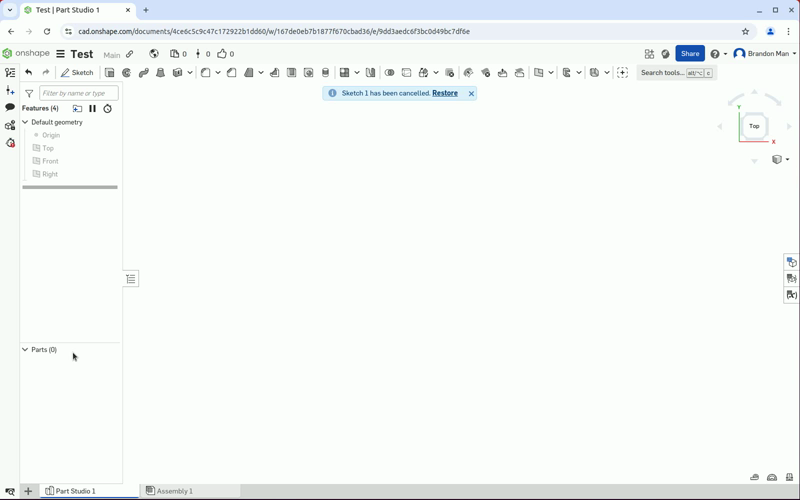
key(y)
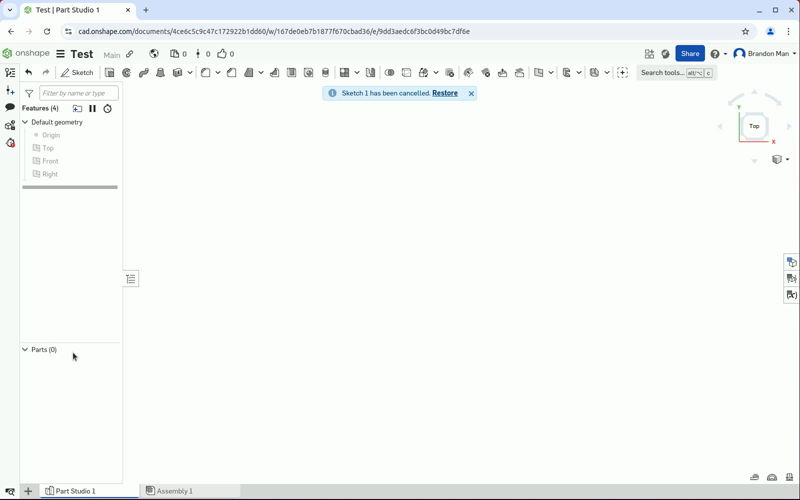
key(shift+p)
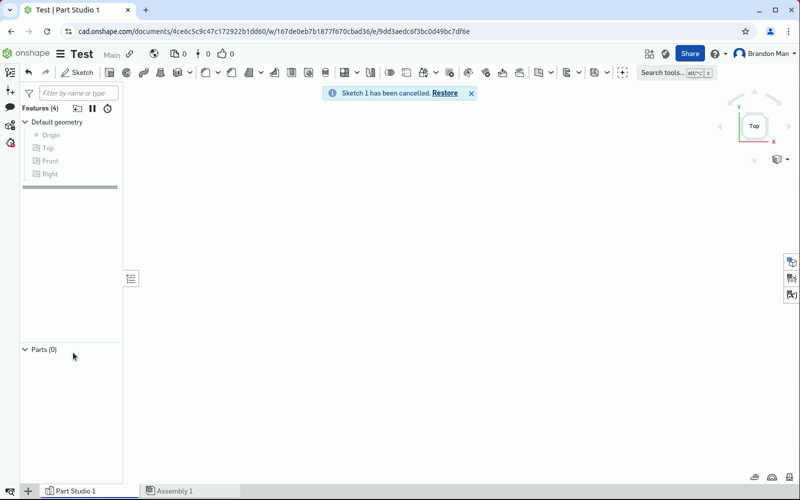
key(space)
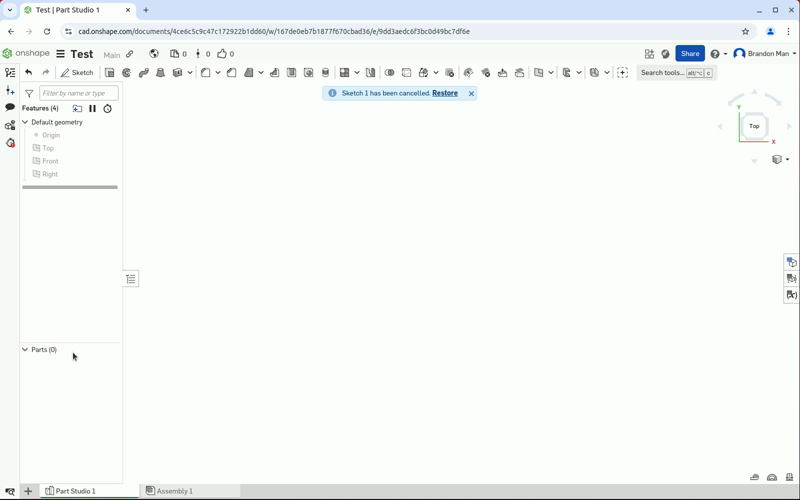
key_down(shift)
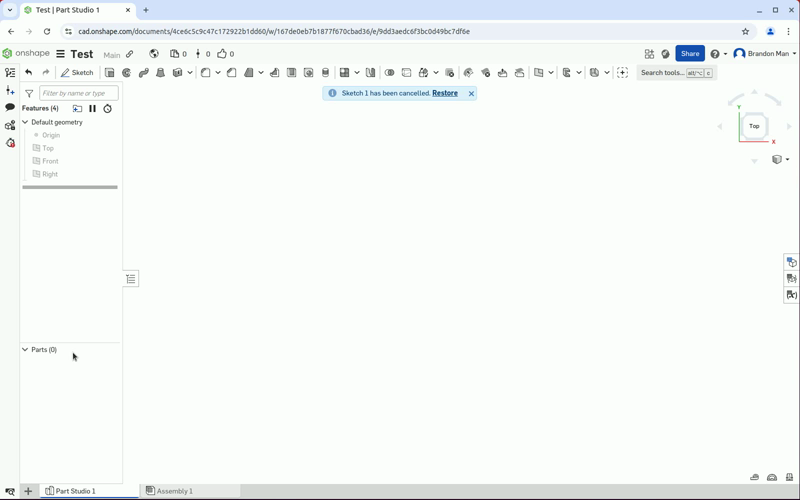
key(up)
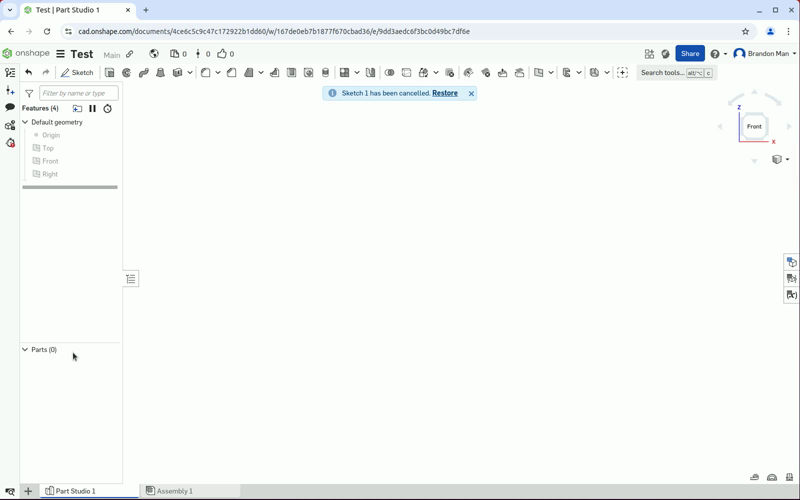
key_up(shift)
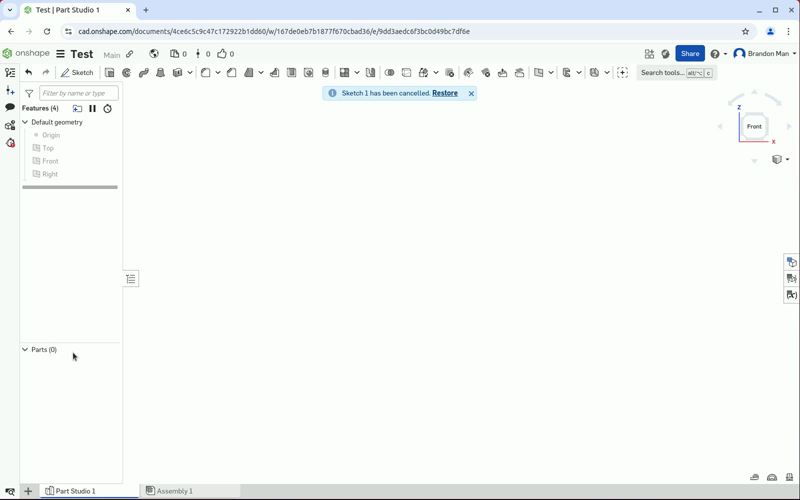
mouse_move(73, 352)
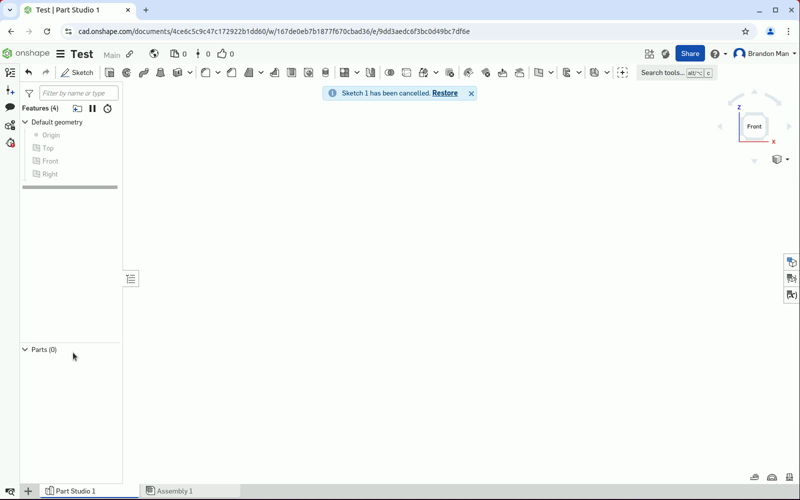
key(shift+y)
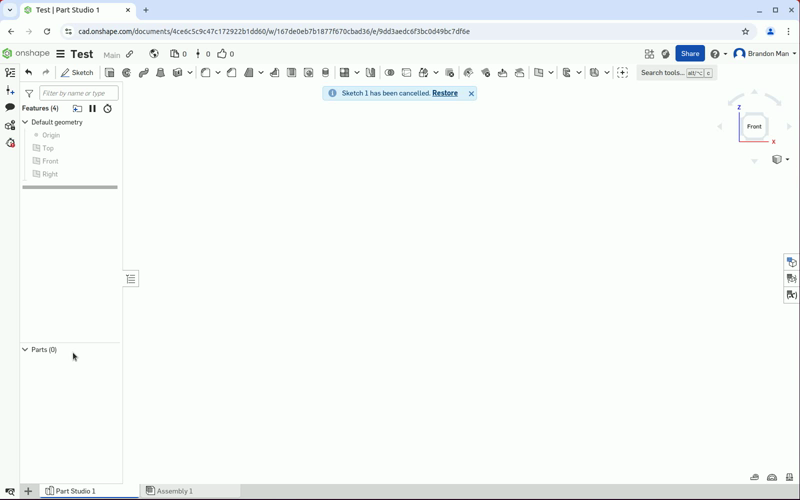
key(shift+s)
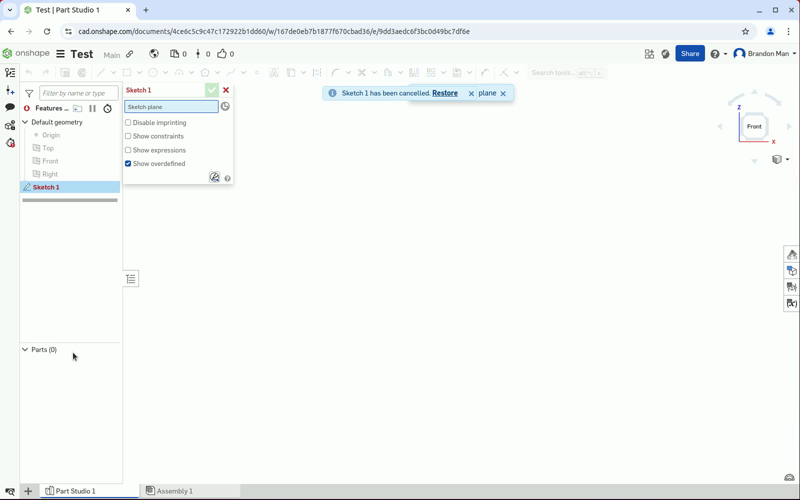
mouse_move(73, 163)
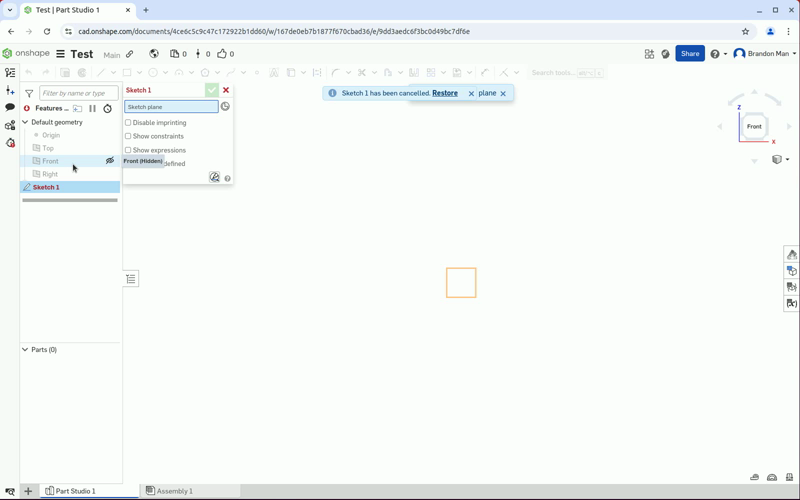
click(73, 163)
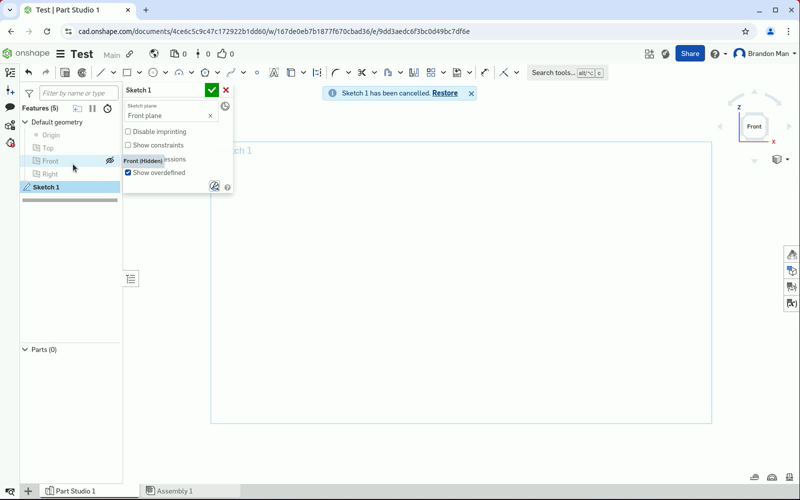
mouse_move(73, 352)
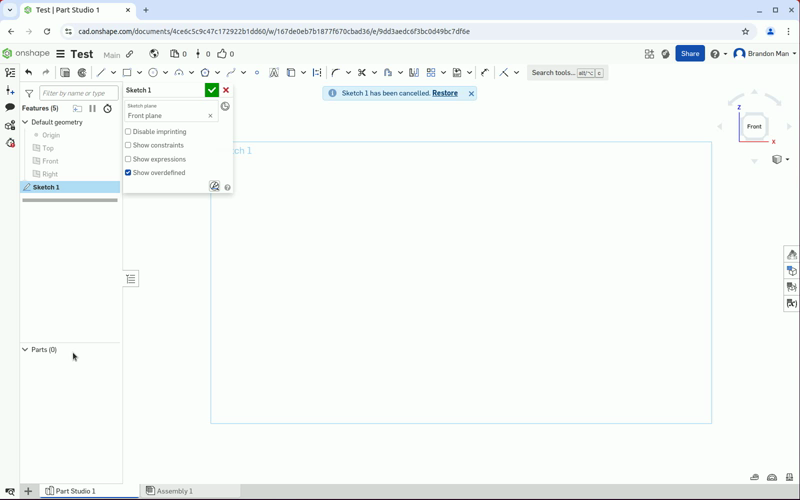
key(y)
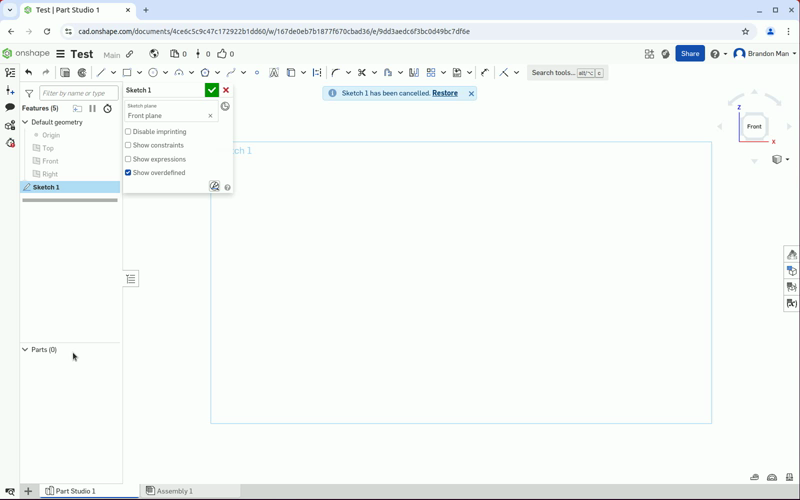
key(l)
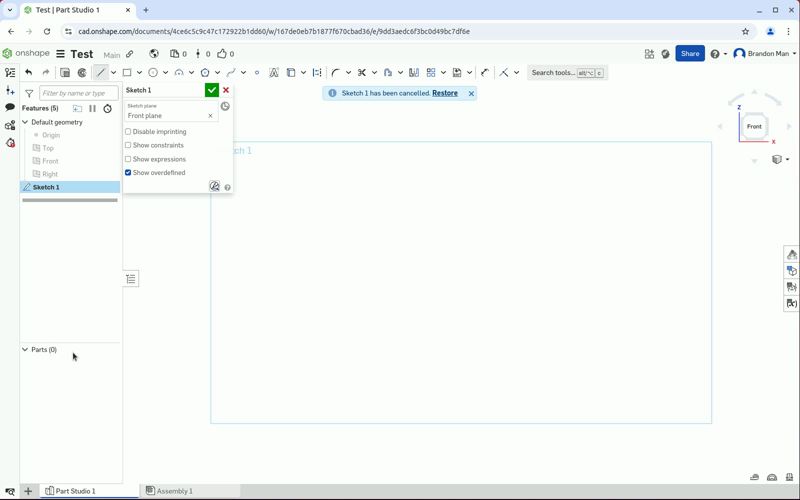
key_down(shift)
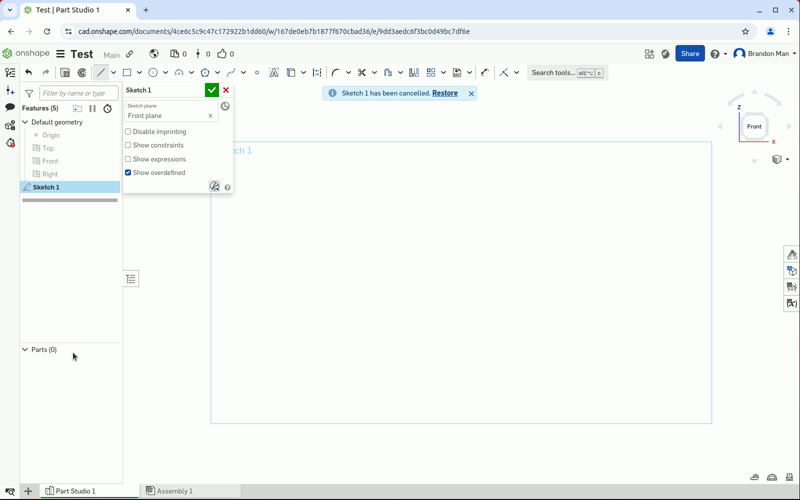
mouse_move(423, 320)
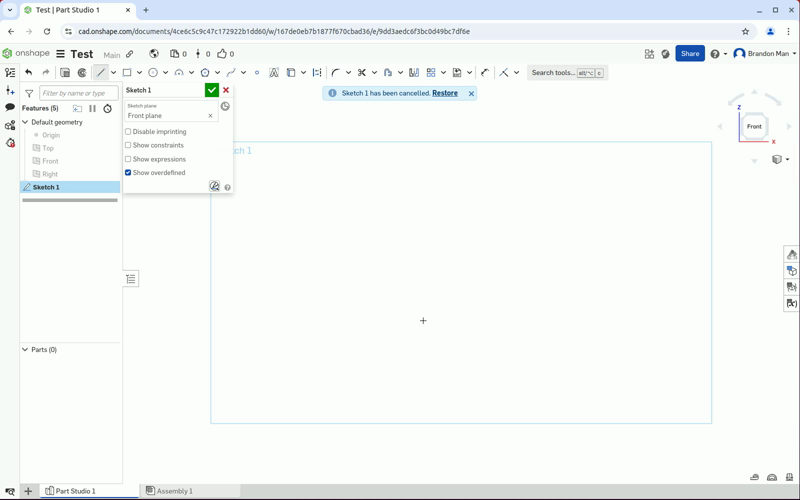
click(423, 320)
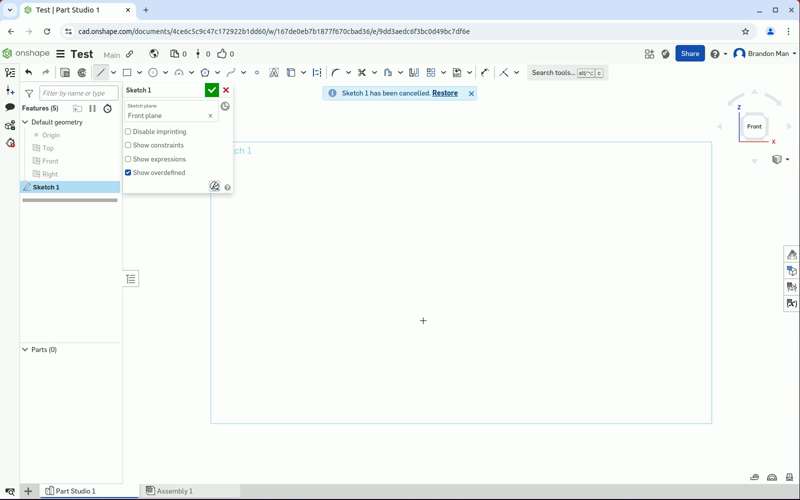
key_up(shift)
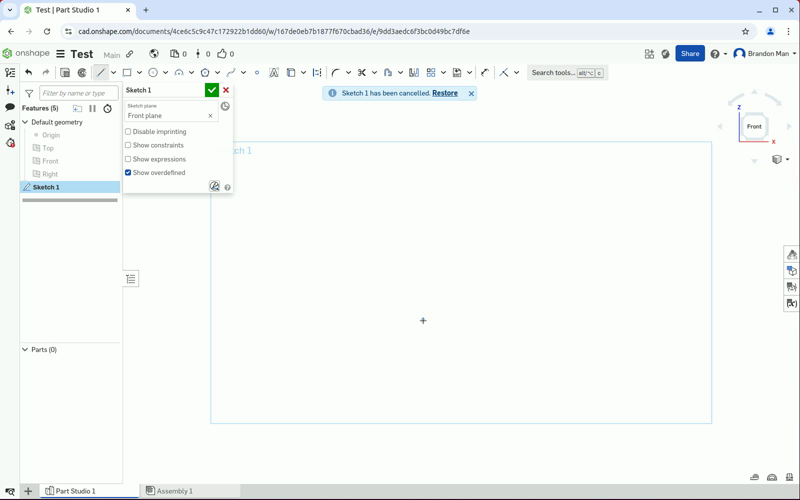
key_down(shift)
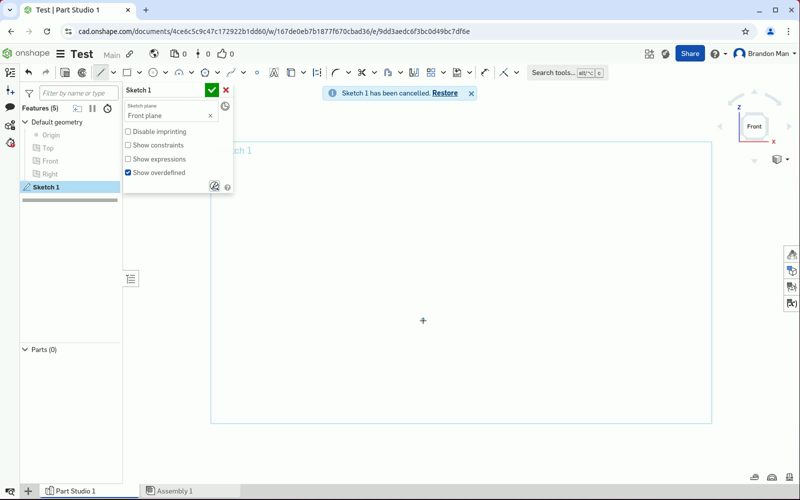
mouse_move(498, 320)
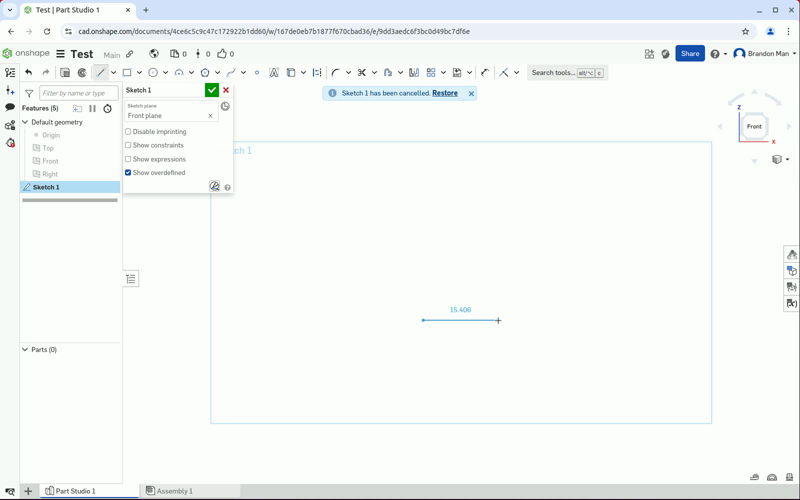
click(498, 320)
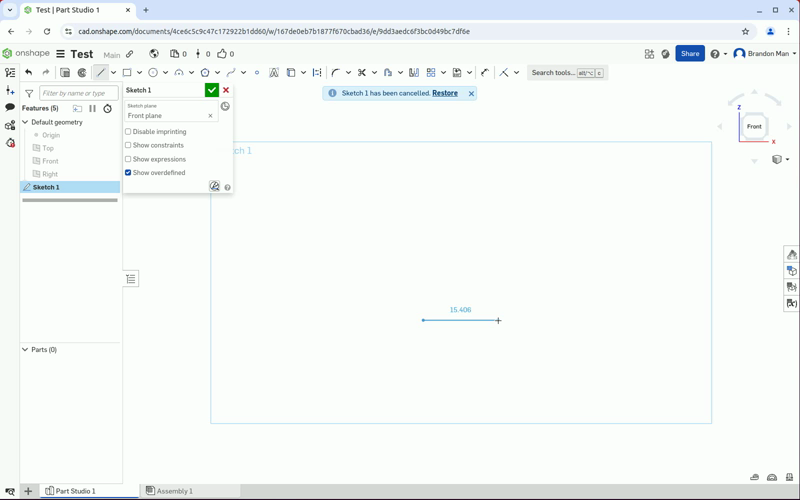
key_up(shift)
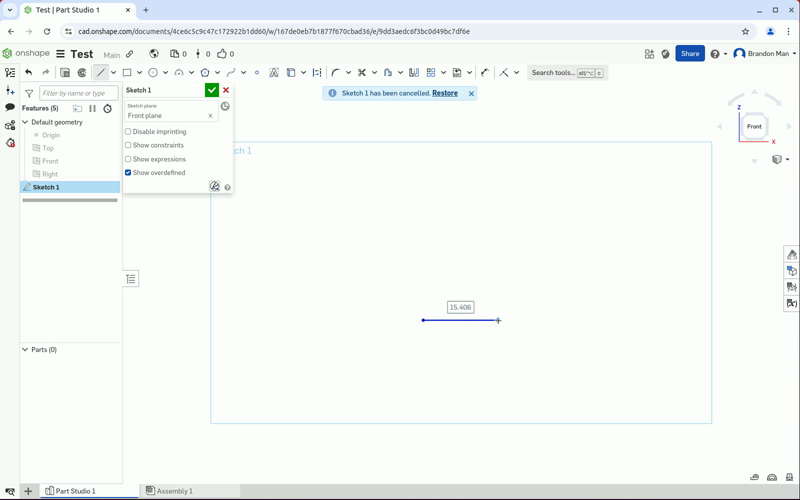
key_down(shift)
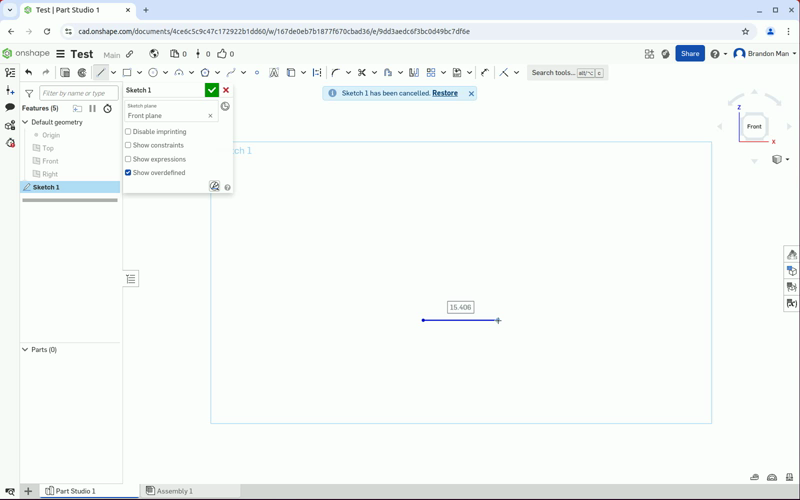
mouse_move(528, 320)
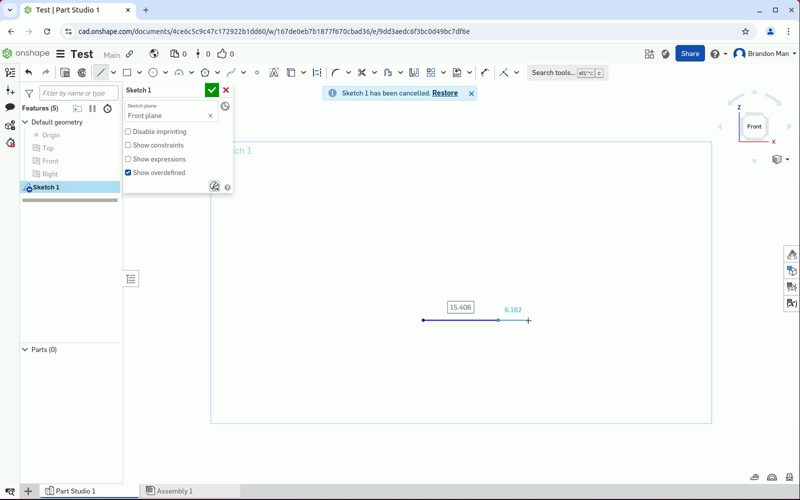
mouse_move(498, 282)
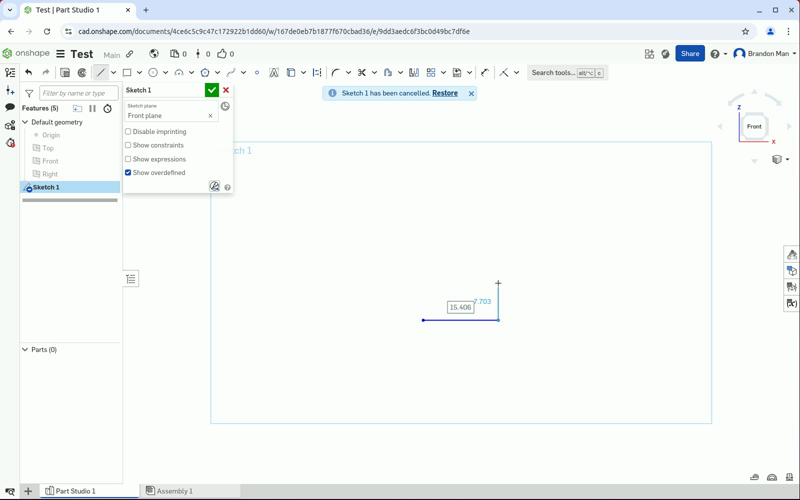
click(498, 282)
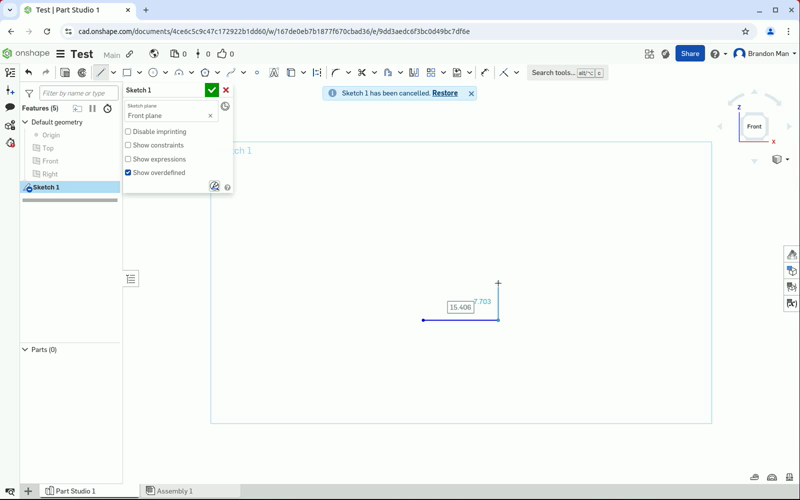
key_up(shift)
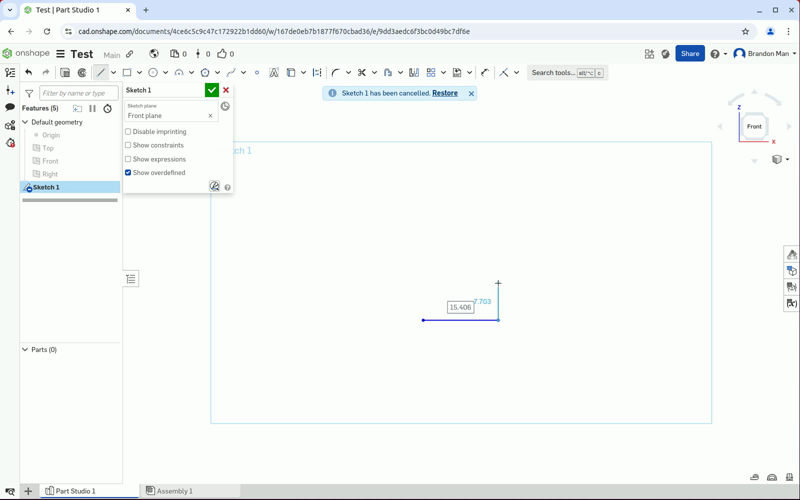
key_down(shift)
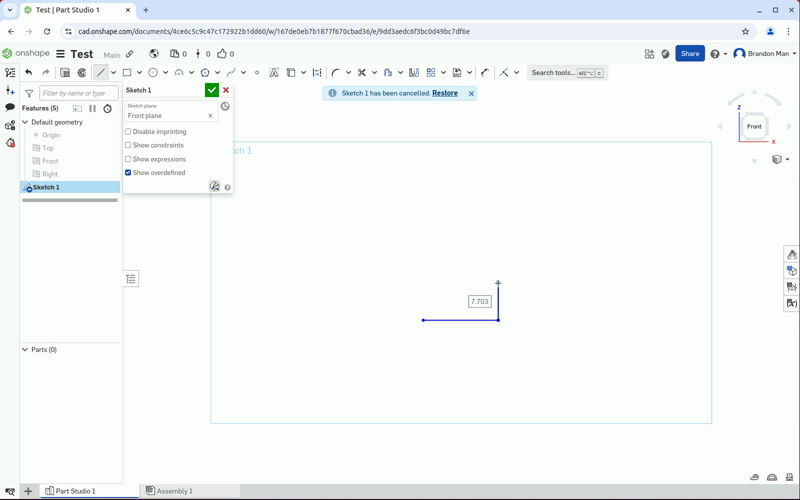
mouse_move(528, 282)
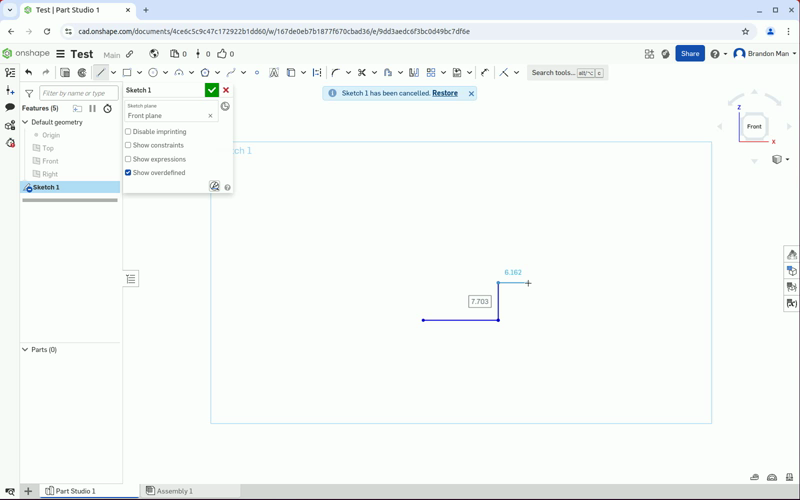
mouse_move(461, 282)
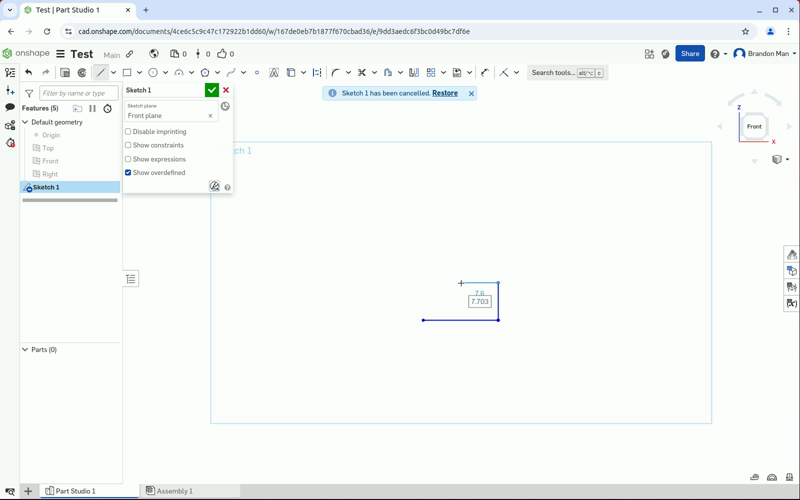
click(461, 282)
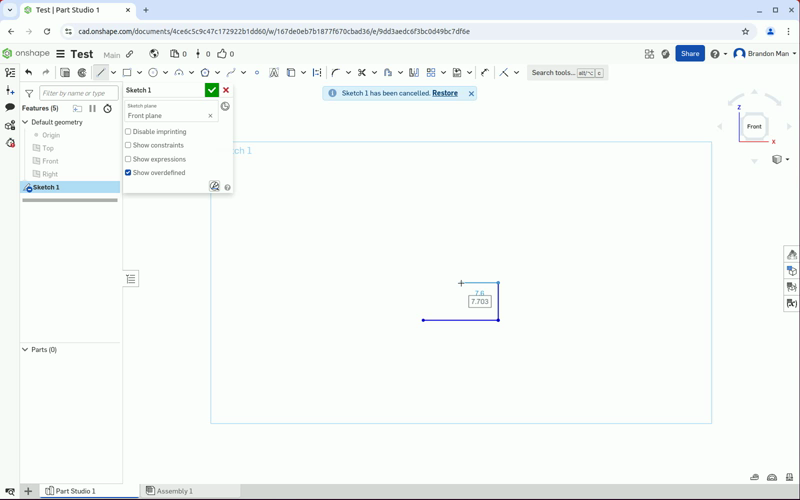
key_up(shift)
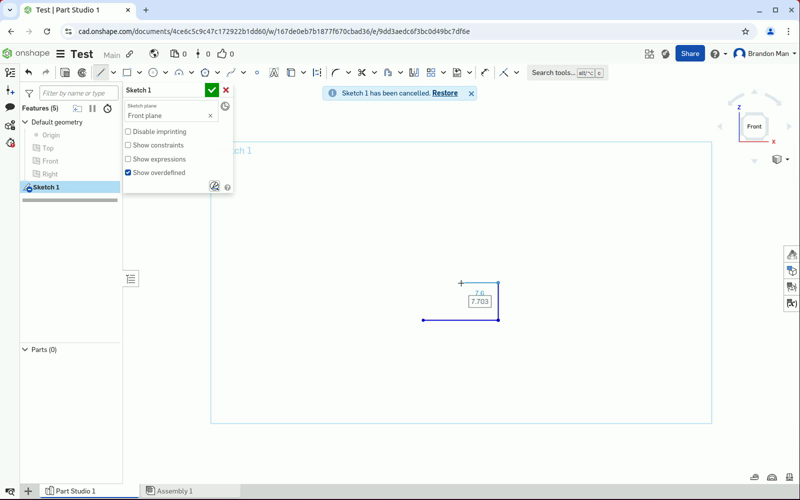
key_down(shift)
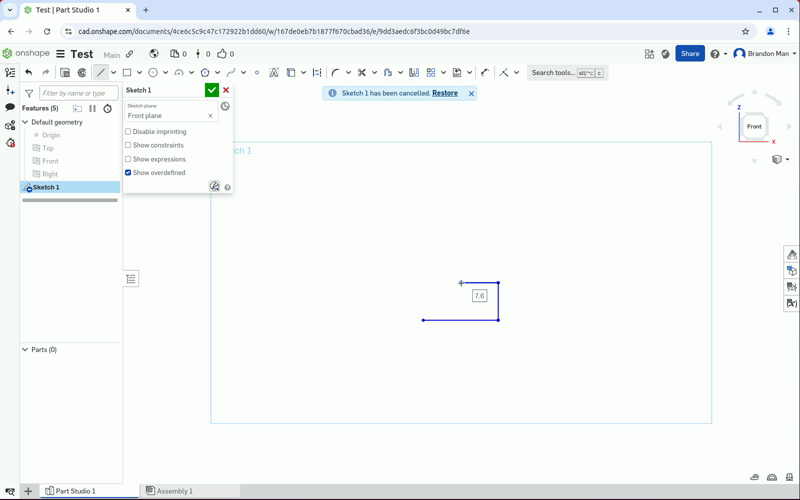
mouse_move(461, 207)
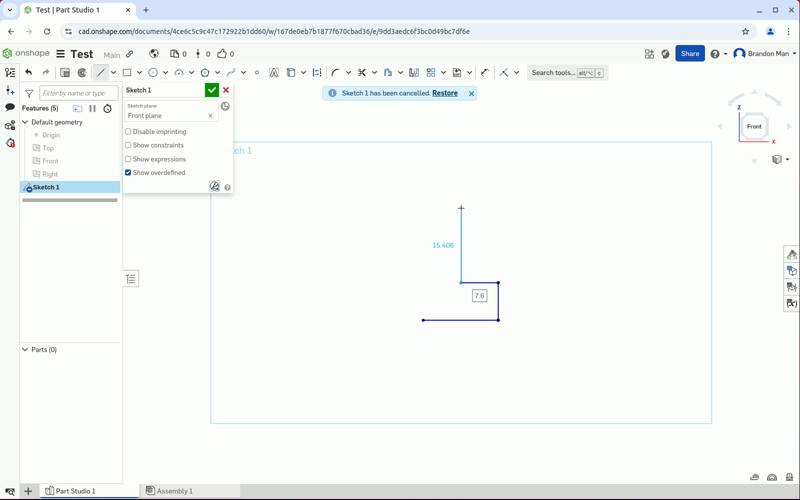
click(461, 207)
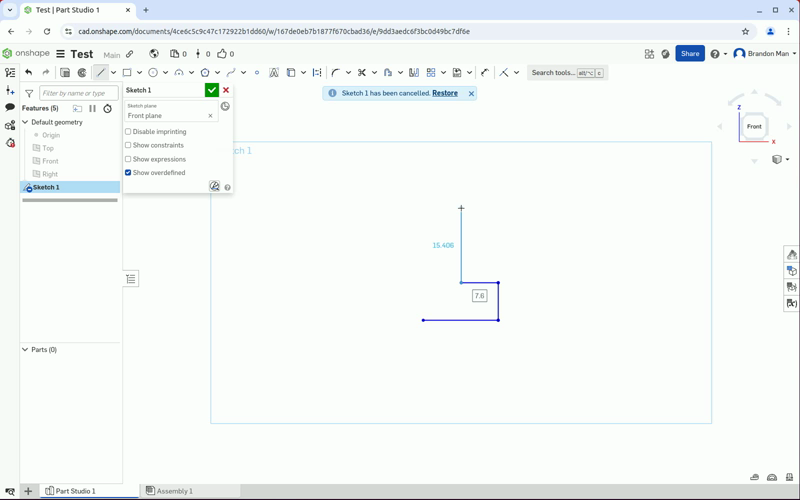
key_up(shift)
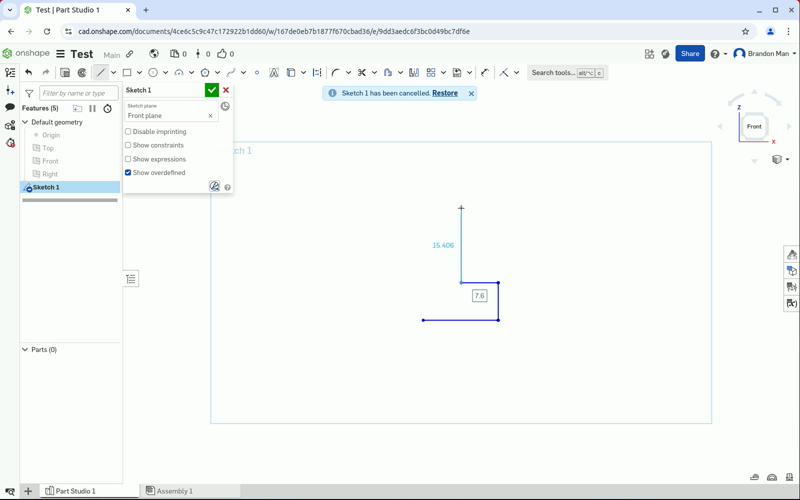
key_down(shift)
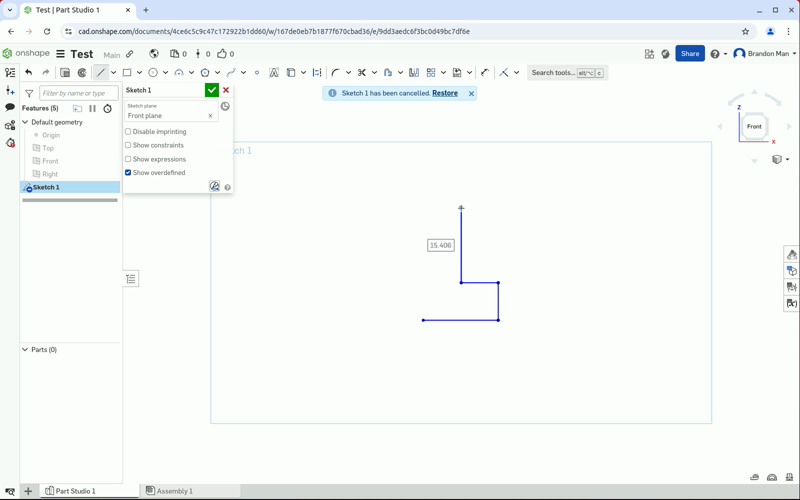
mouse_move(491, 207)
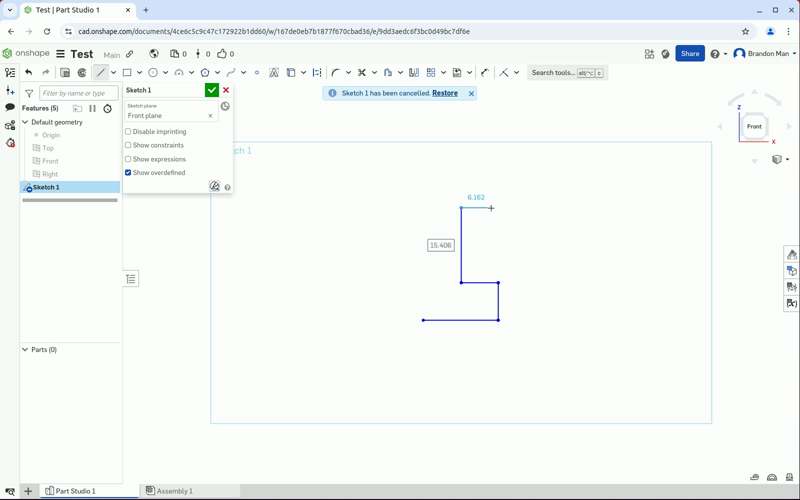
mouse_move(423, 207)
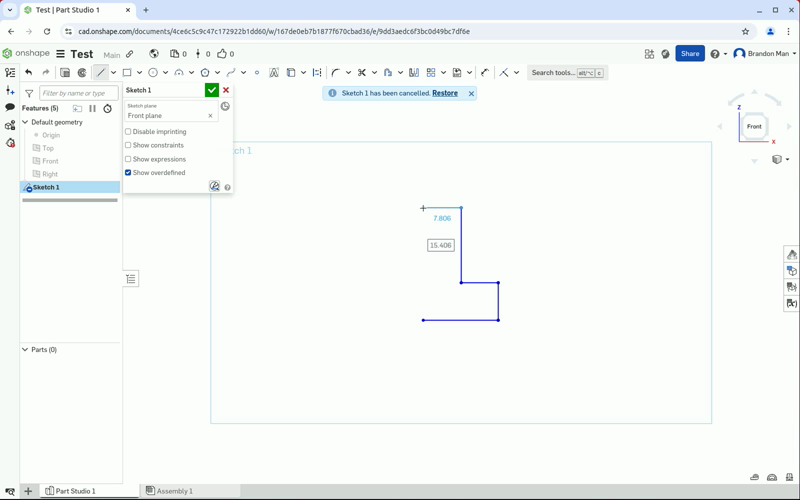
click(423, 207)
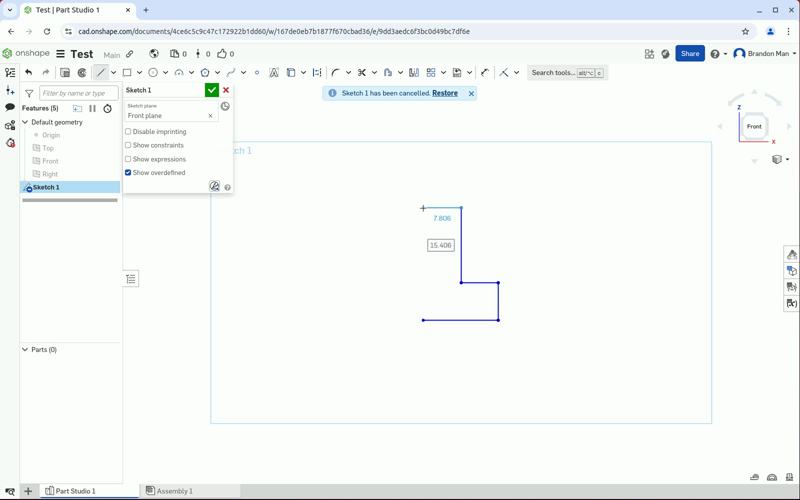
key_up(shift)
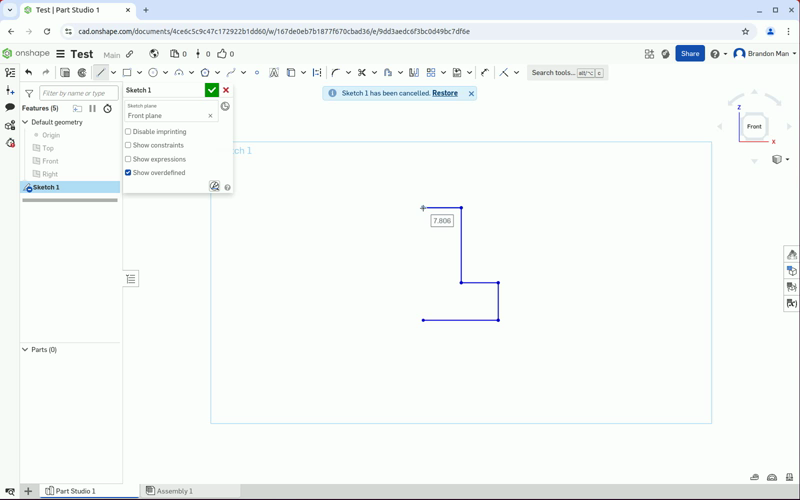
key_down(shift)
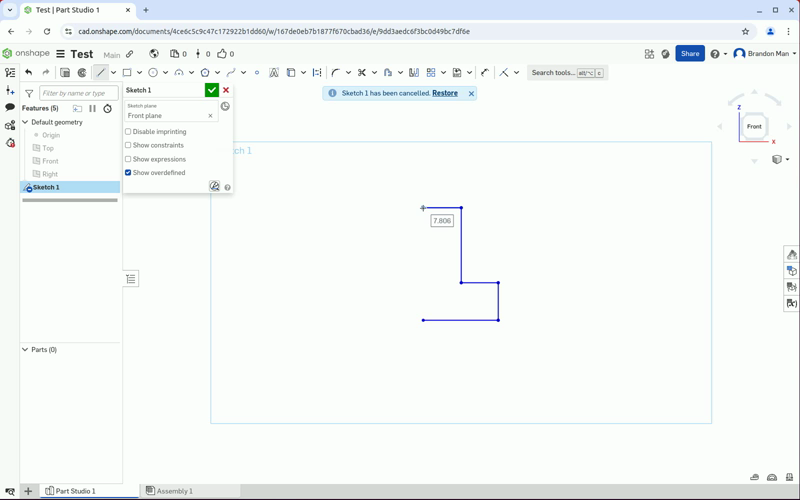
mouse_move(423, 320)
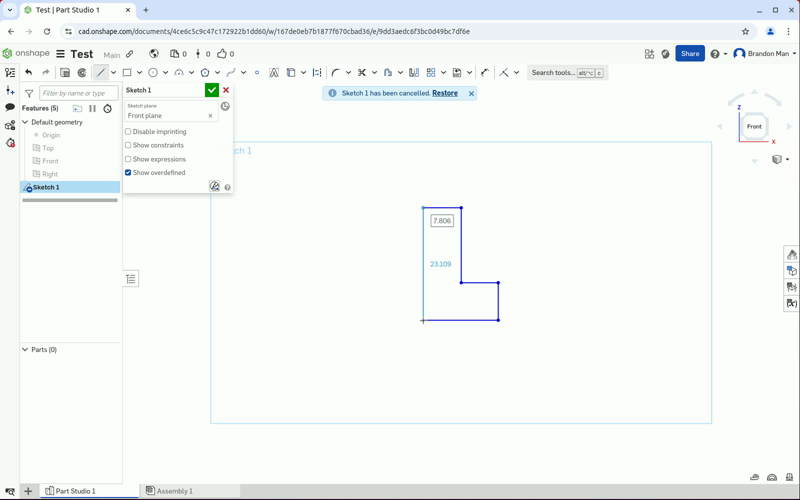
key_up(shift)
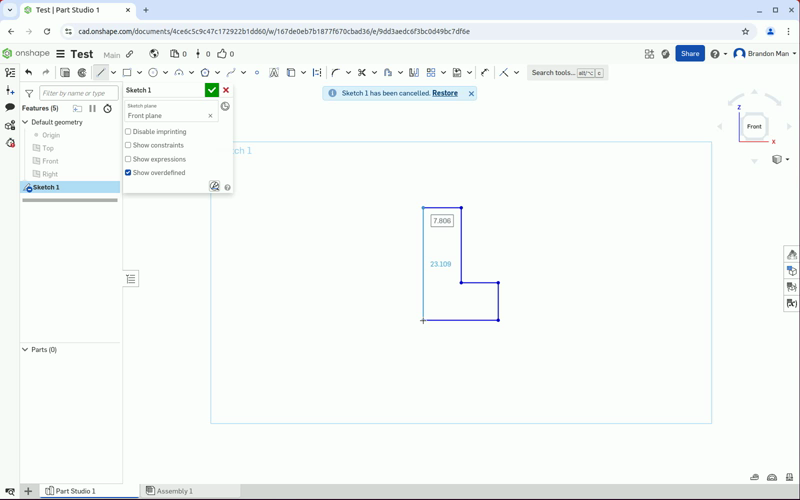
click(423, 320)
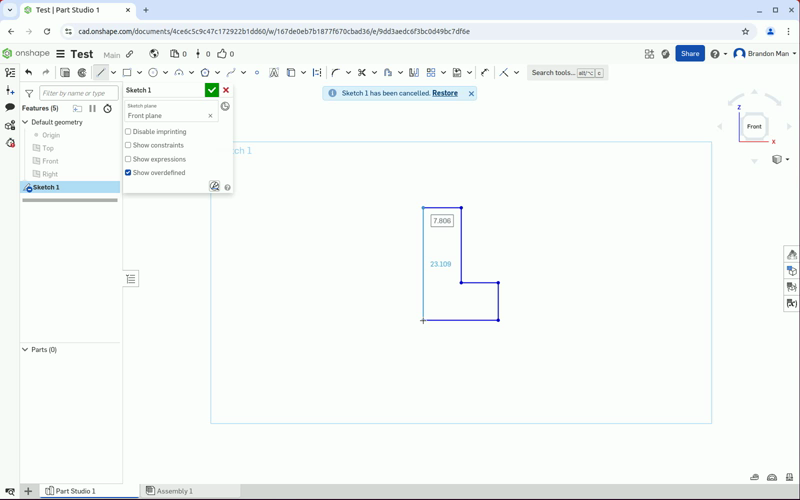
key(esc)
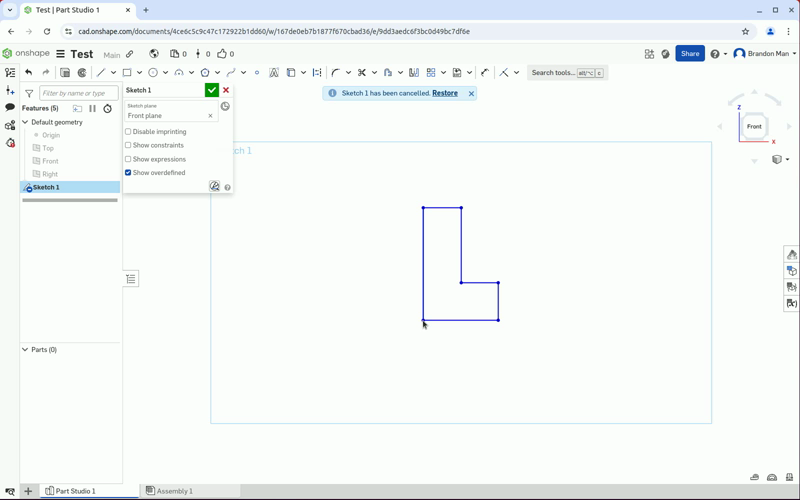
mouse_move(443, 216)
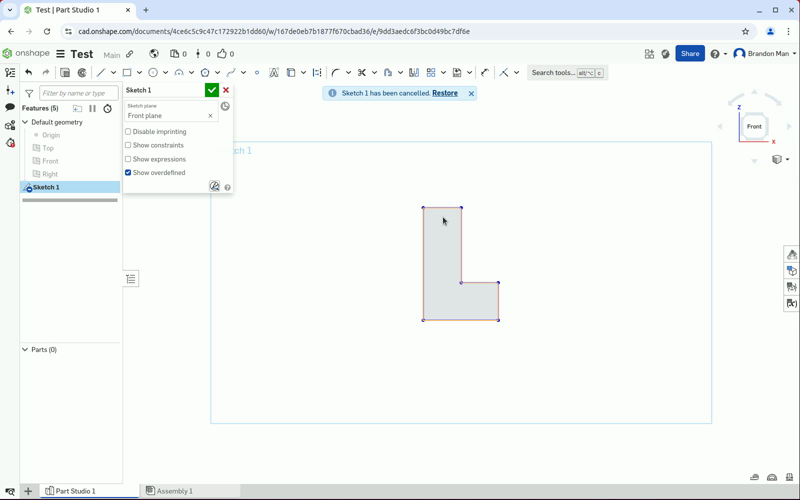
click(443, 216)
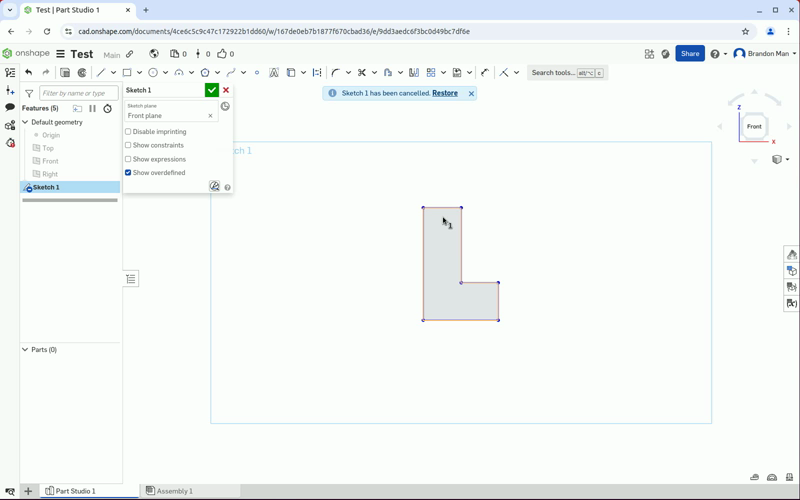
mouse_move(73, 352)
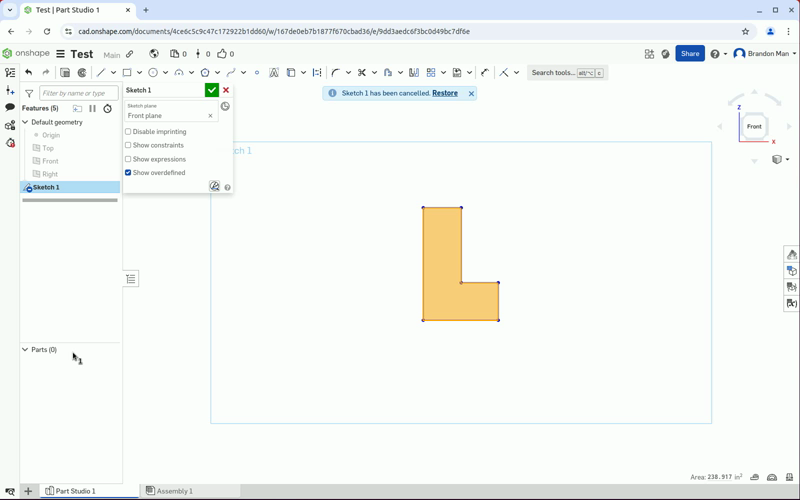
key(shift+y)
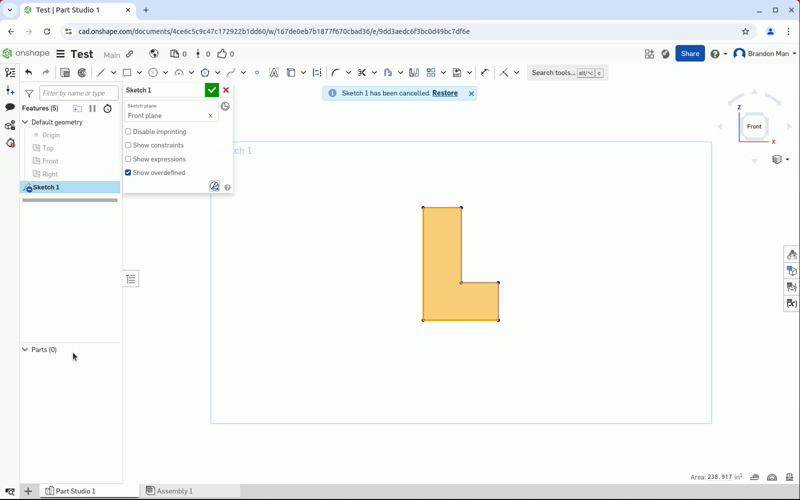
key(shift+e)
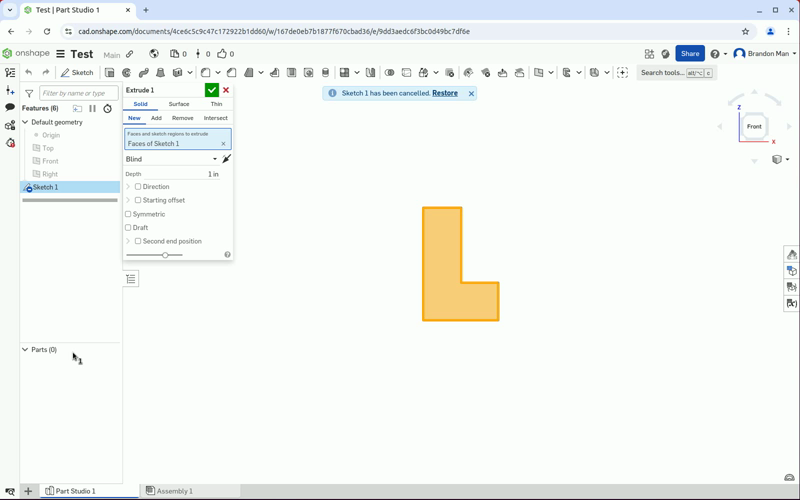
mouse_move(143, 106)
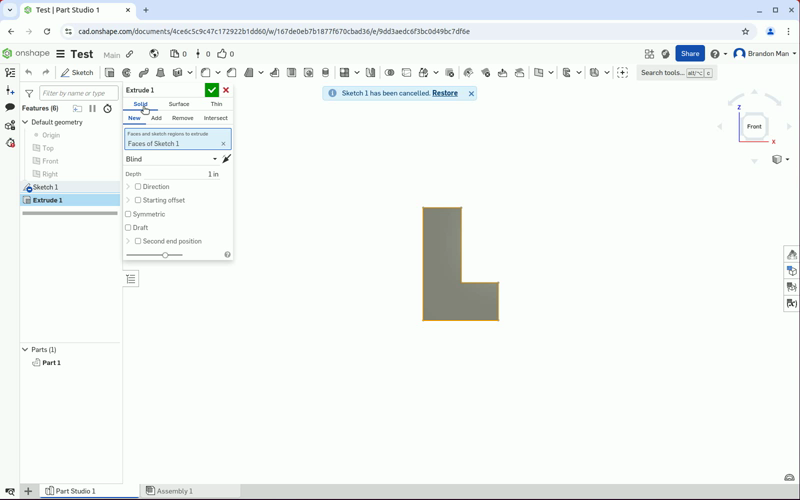
click(143, 106)
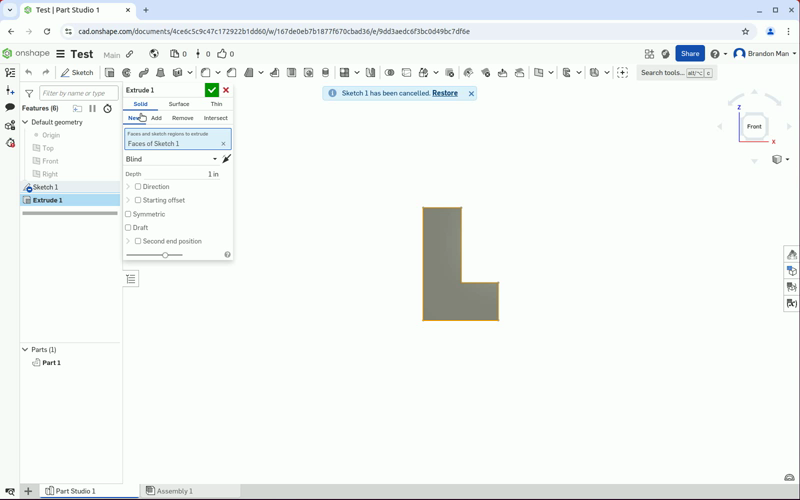
mouse_move(137, 120)
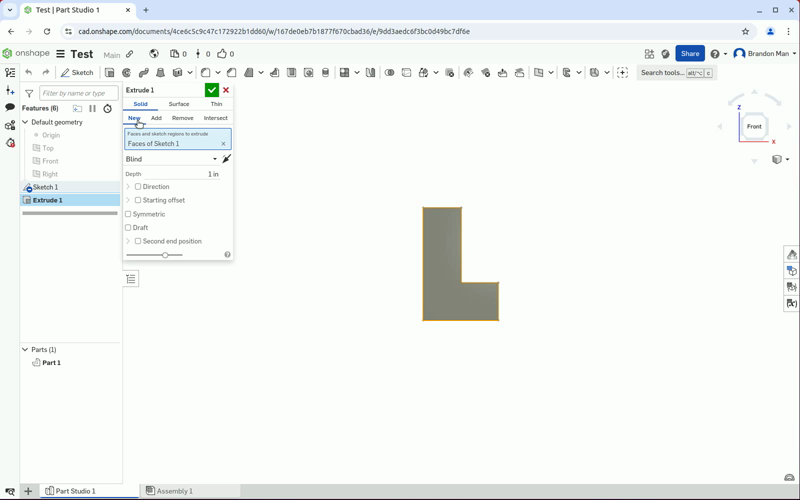
click(137, 120)
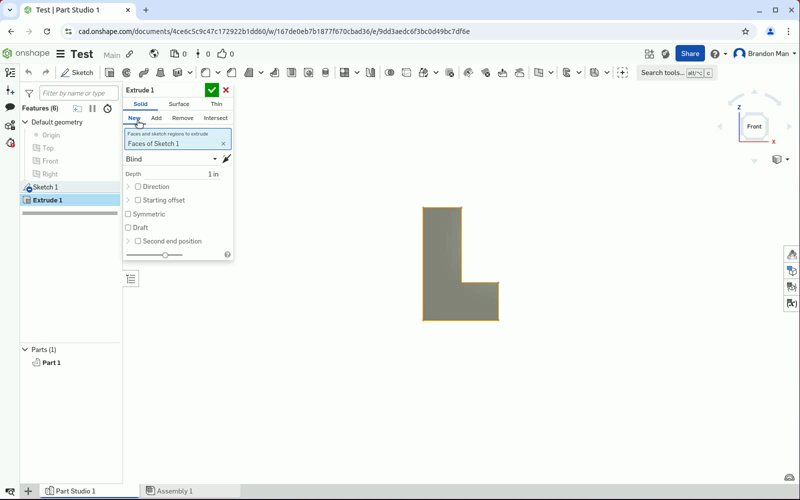
key(tab, 4)
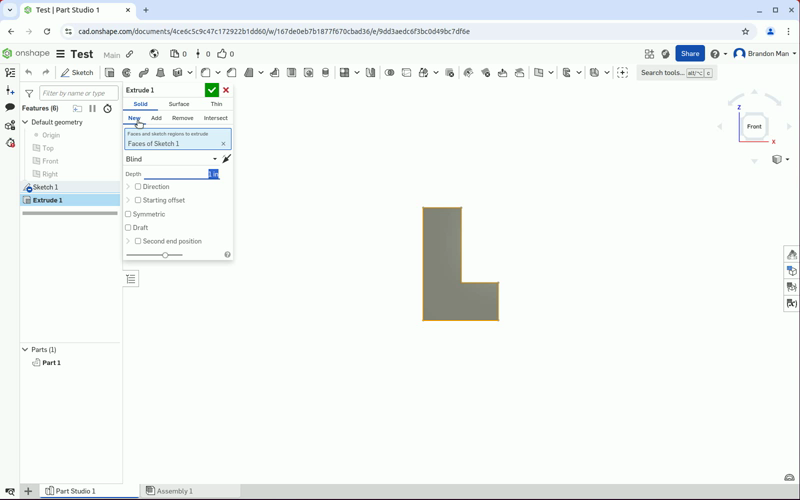
text(23.108)
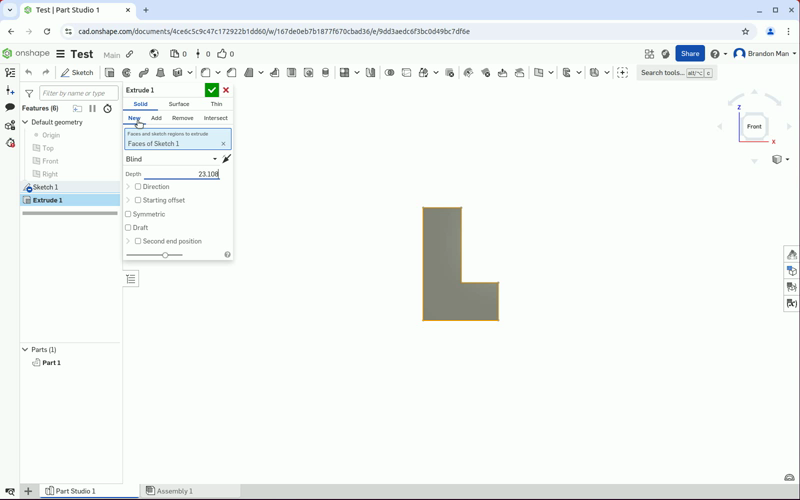
key(enter)
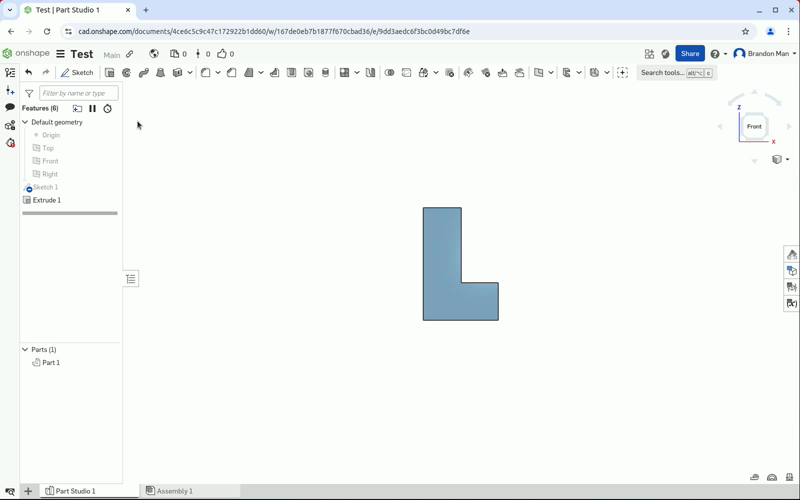
key(shift+h)
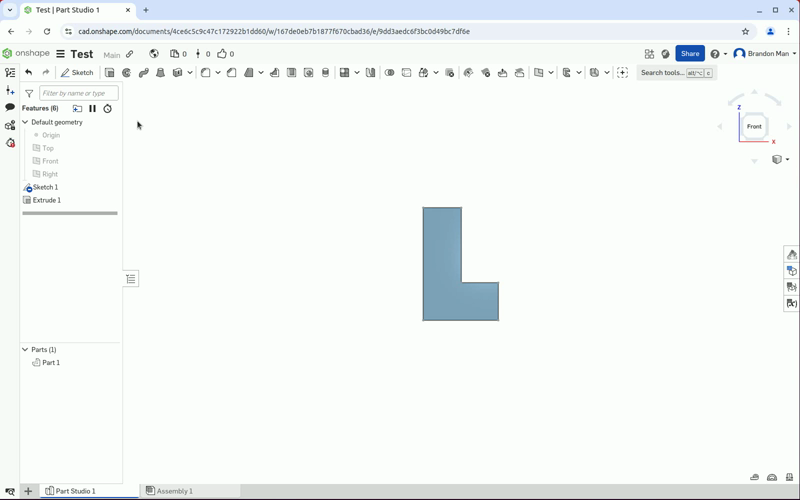
key(shift+h)
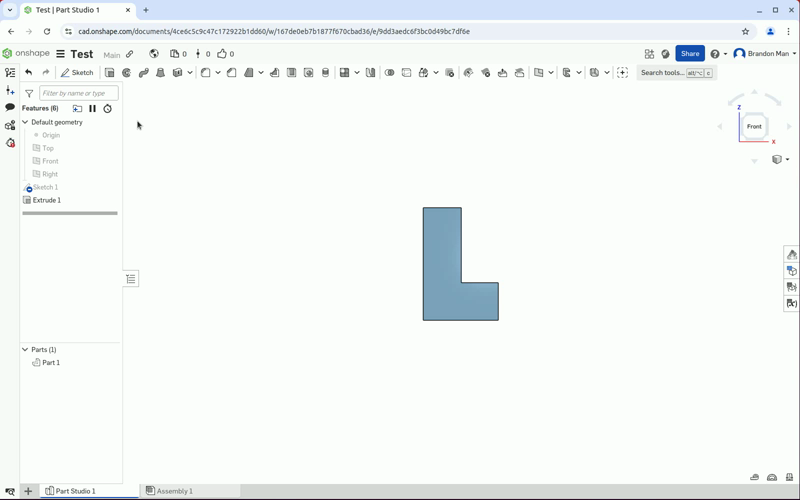
mouse_move(73, 189)
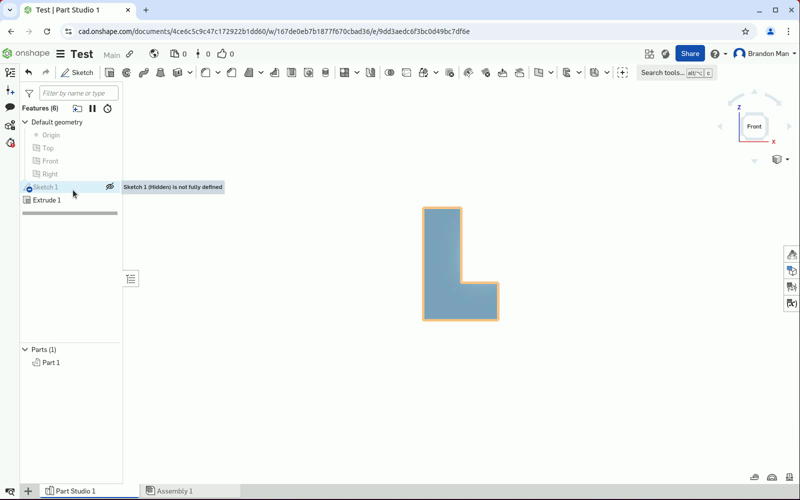
click(73, 189)
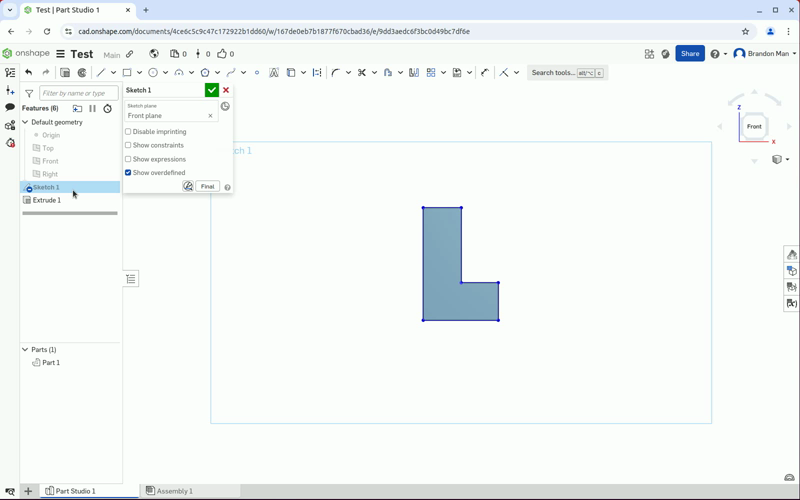
mouse_move(229, 92)
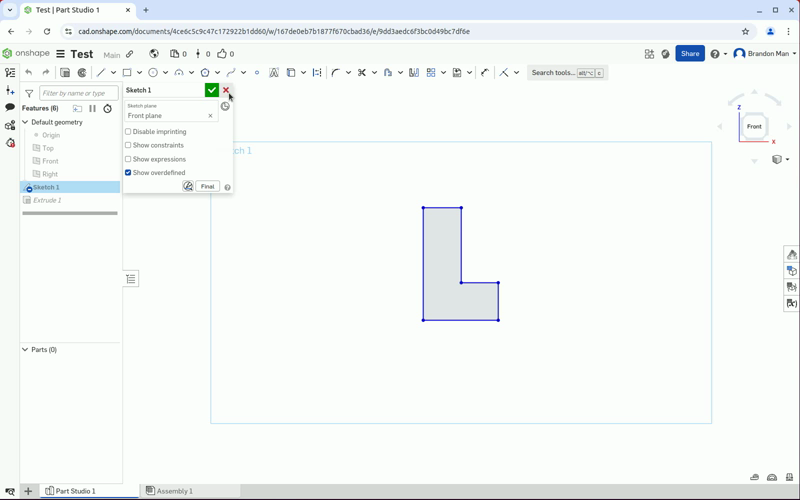
click(229, 92)
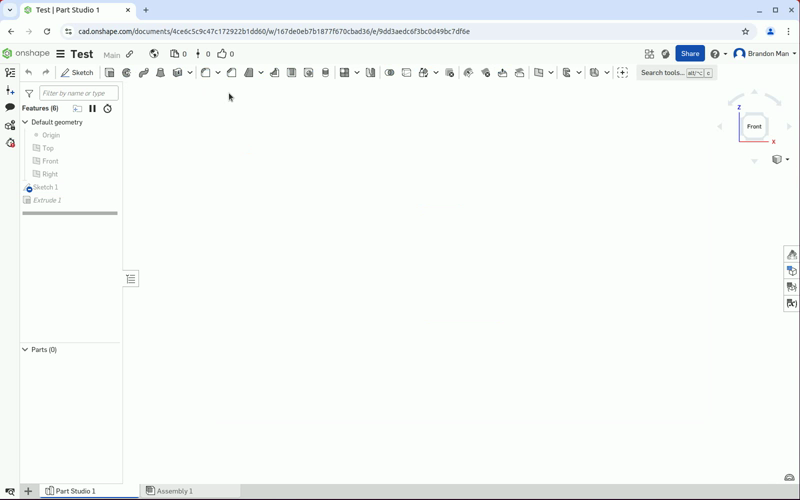
mouse_move(73, 352)
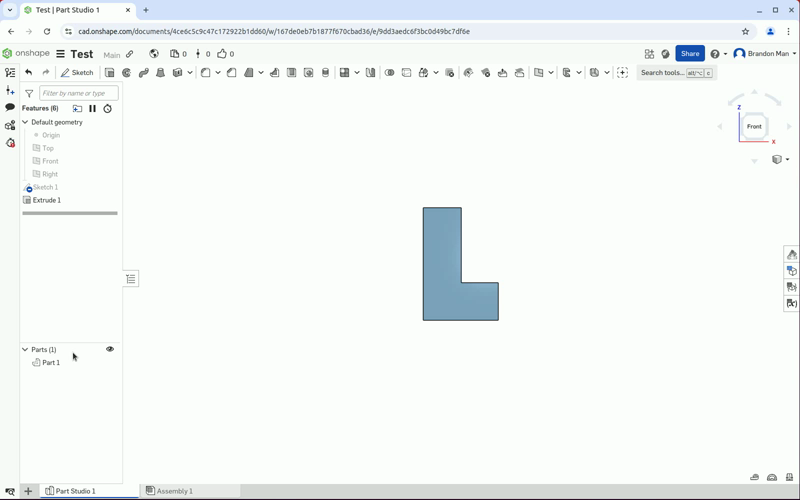
key(y)
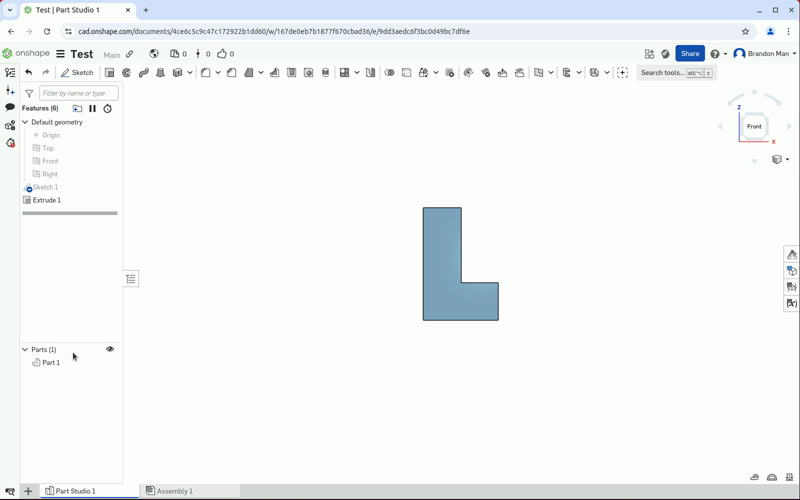
key(shift+p)
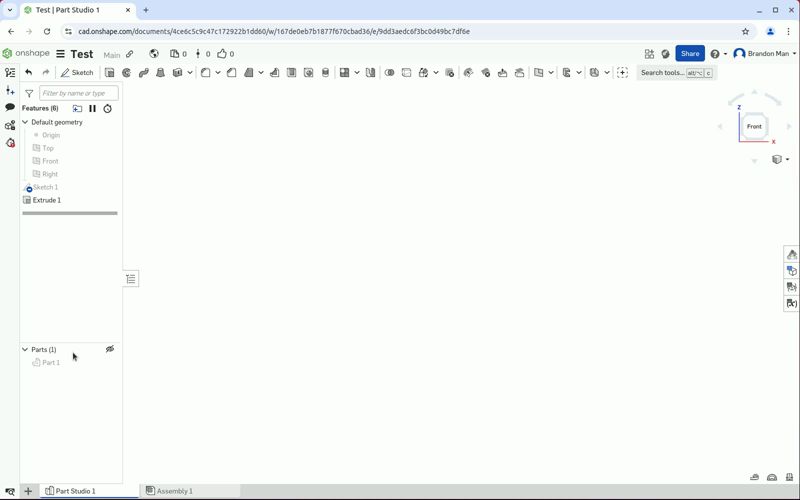
key(space)
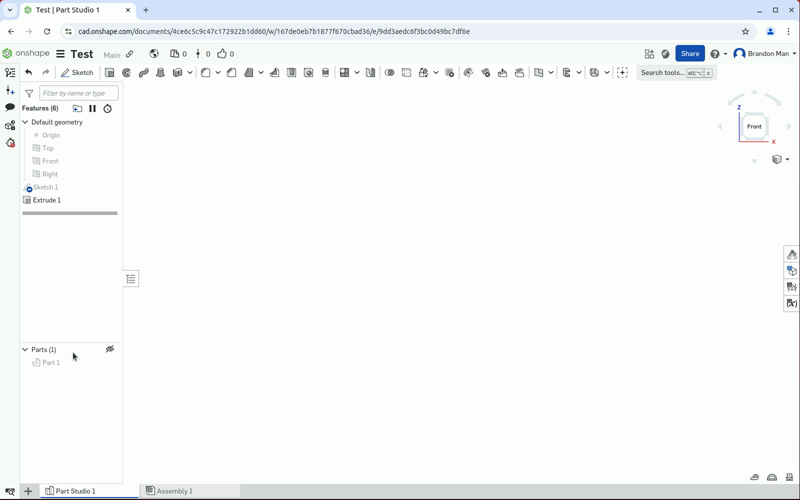
key_down(shift)
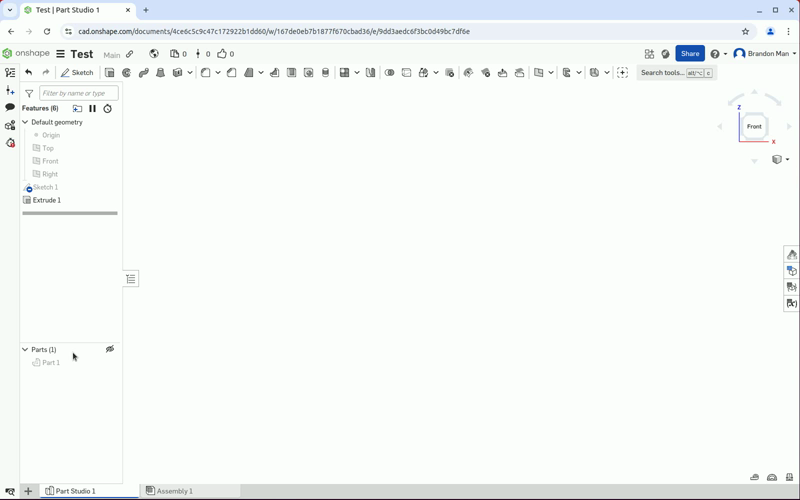
key(left)
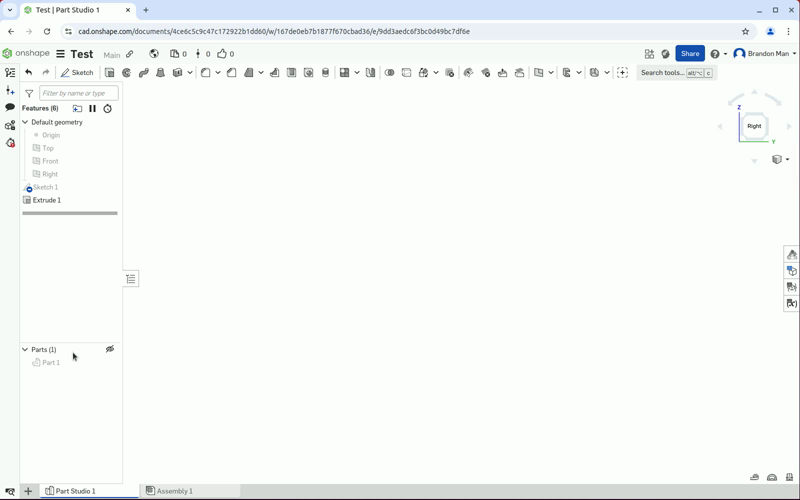
key_up(shift)
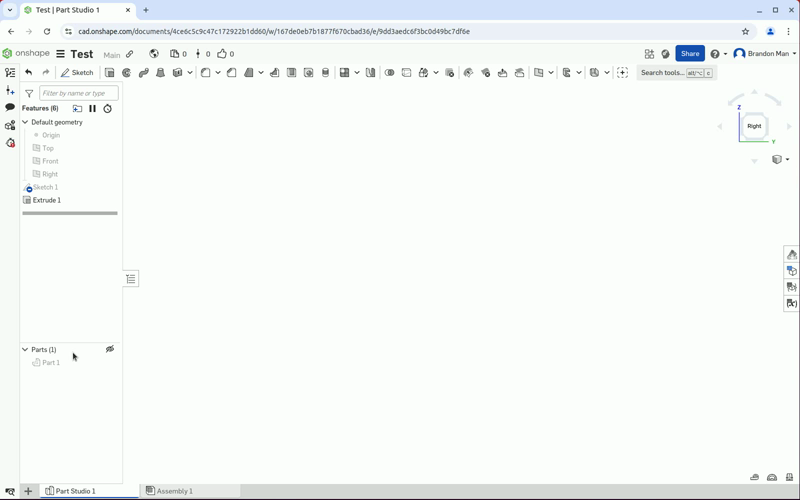
mouse_move(73, 352)
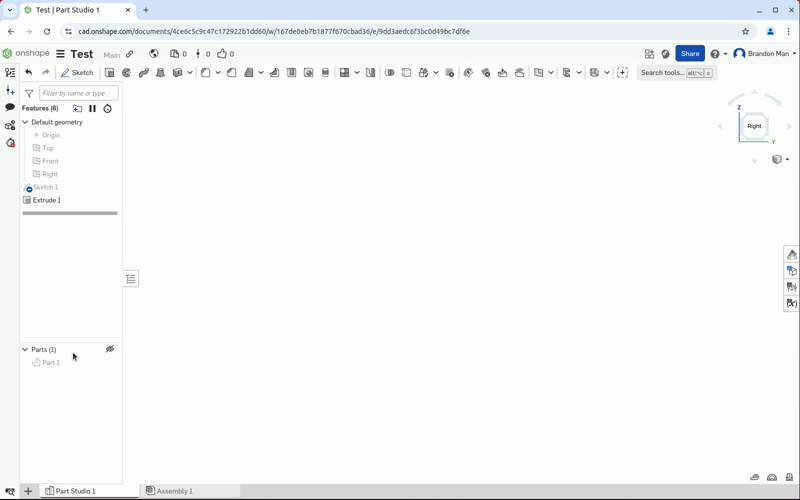
key(shift+y)
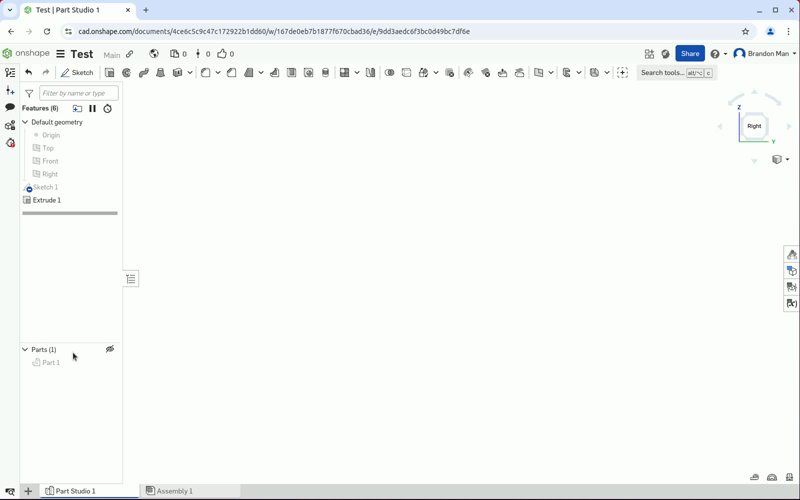
key(shift+s)
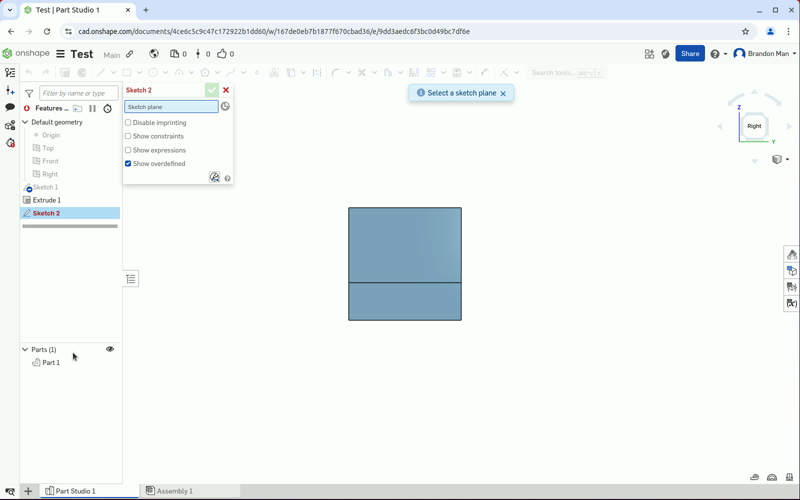
mouse_move(73, 176)
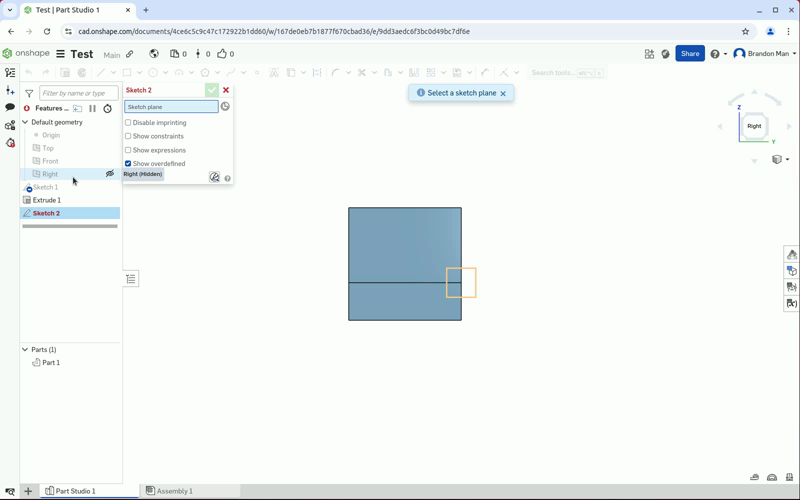
click(73, 176)
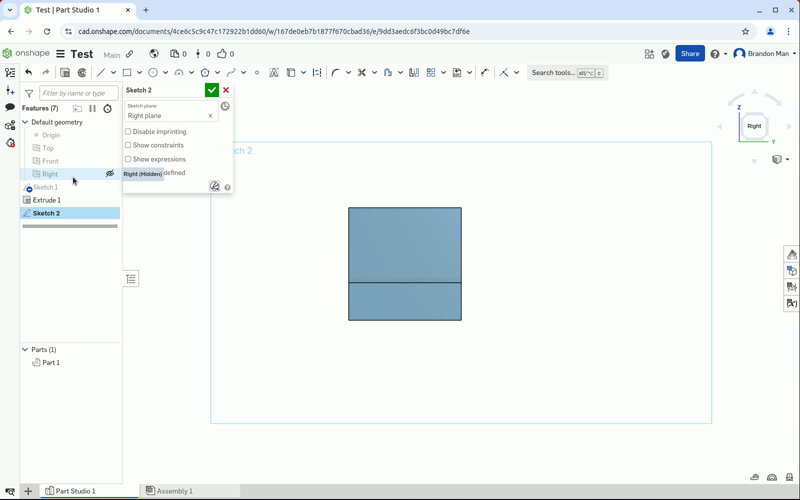
mouse_move(73, 352)
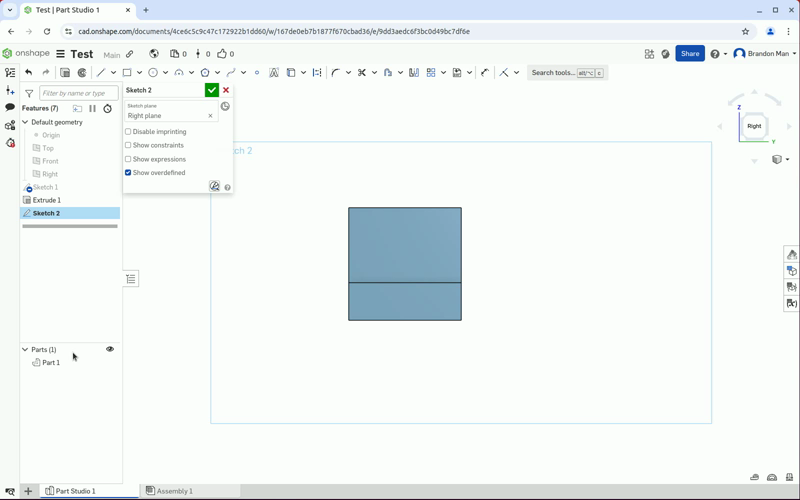
key(y)
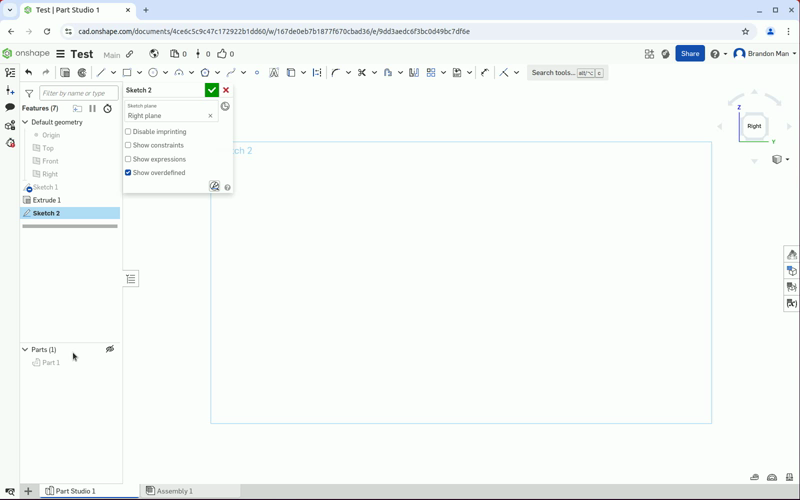
key(c)
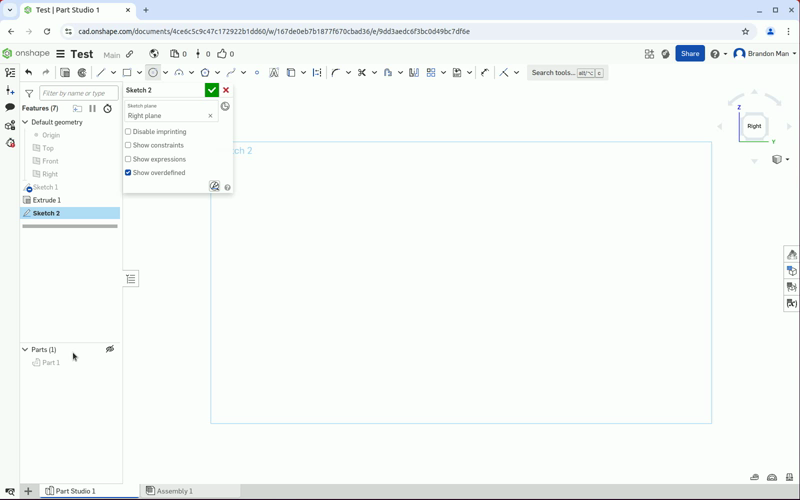
key_down(shift)
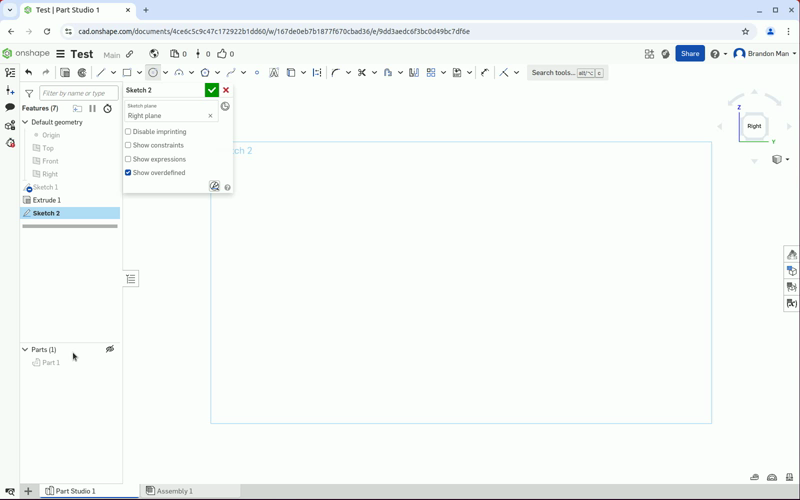
mouse_move(405, 245)
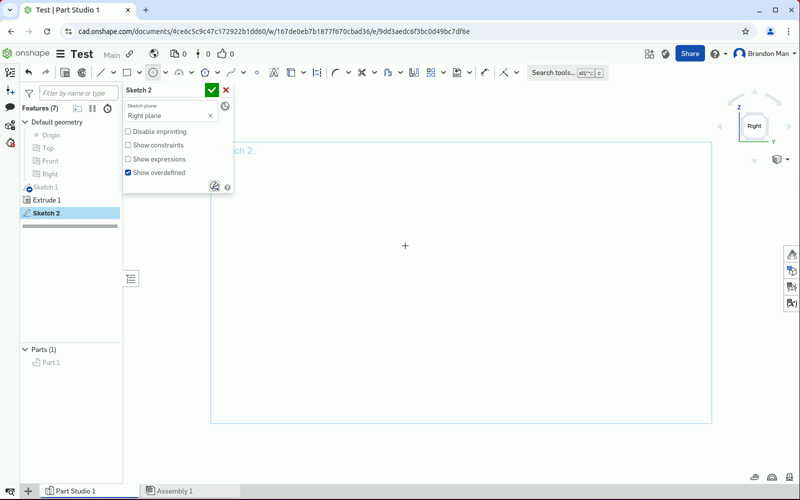
click(405, 245)
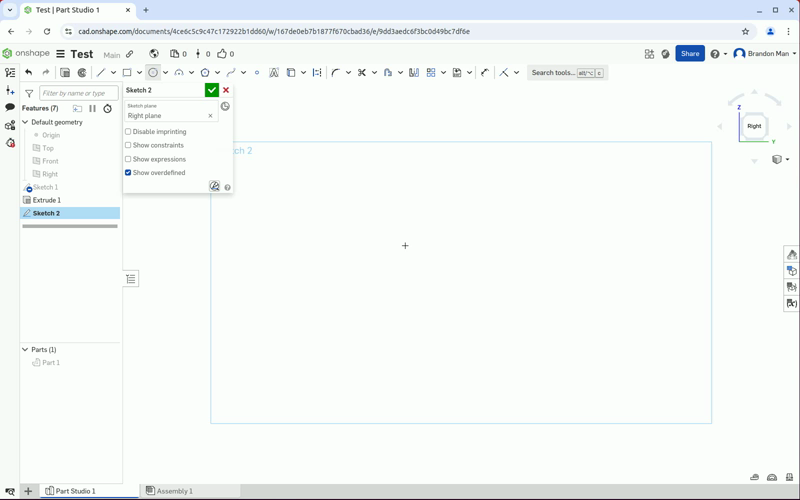
key_up(shift)
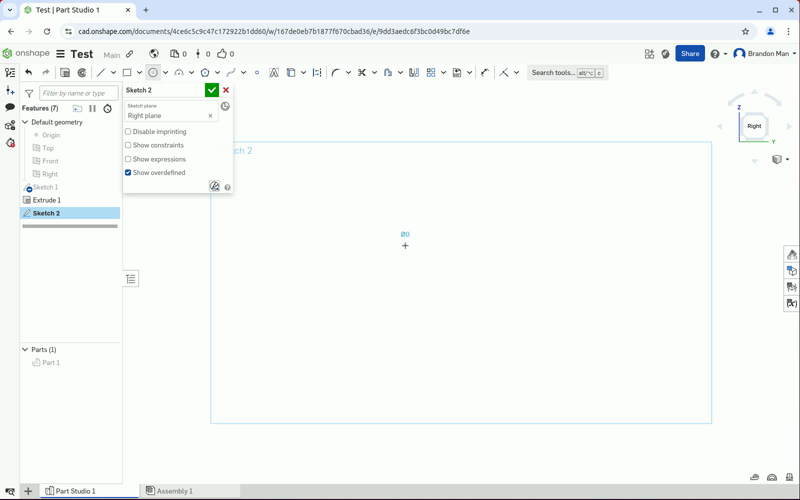
mouse_move(433, 245)
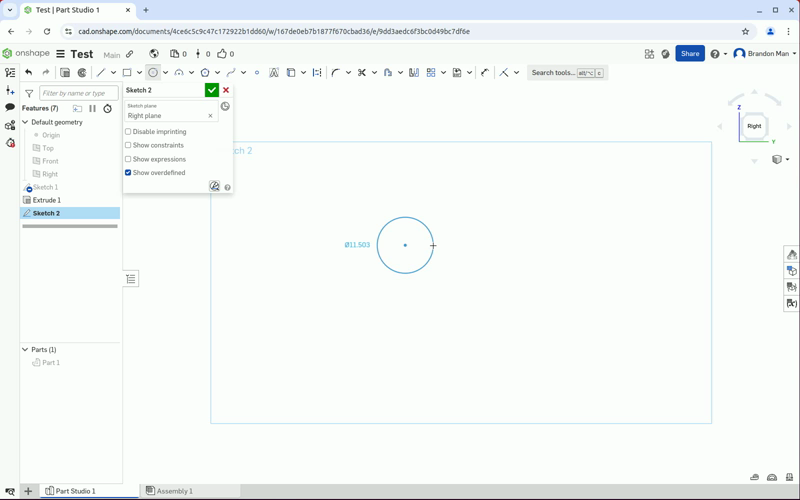
click(433, 245)
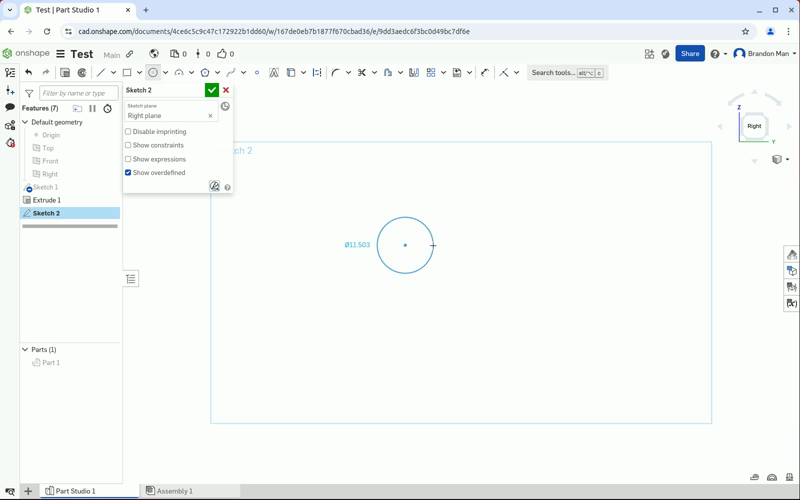
key(esc)
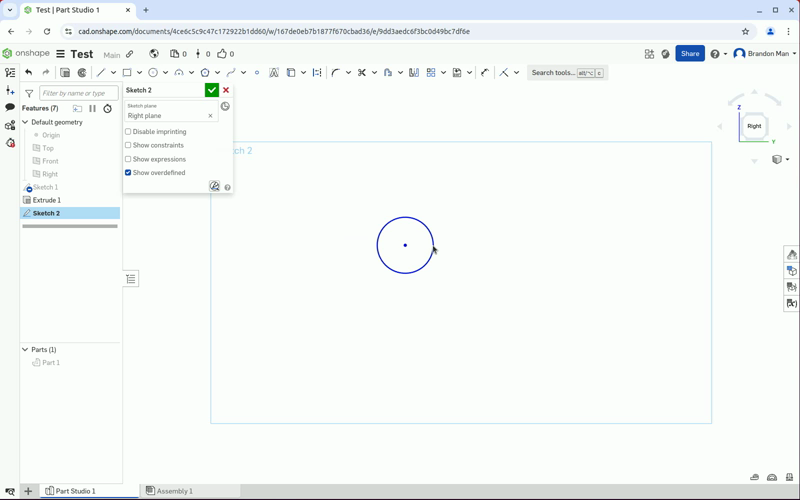
mouse_move(402, 246)
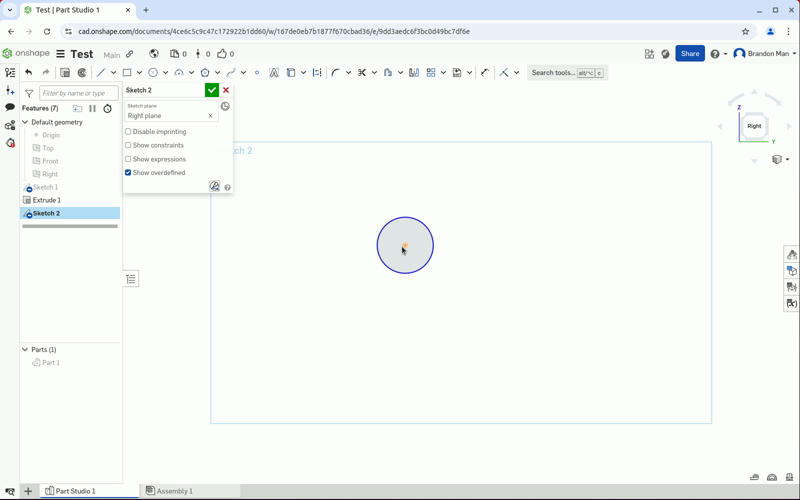
click(402, 246)
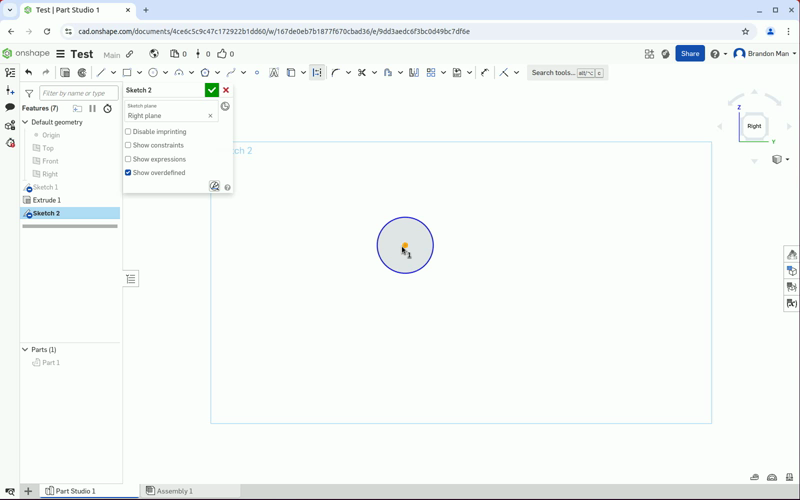
mouse_move(73, 352)
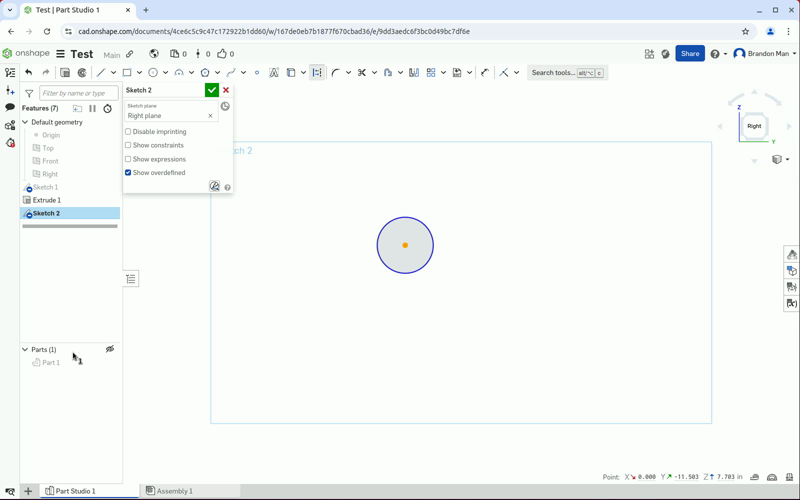
key(shift+y)
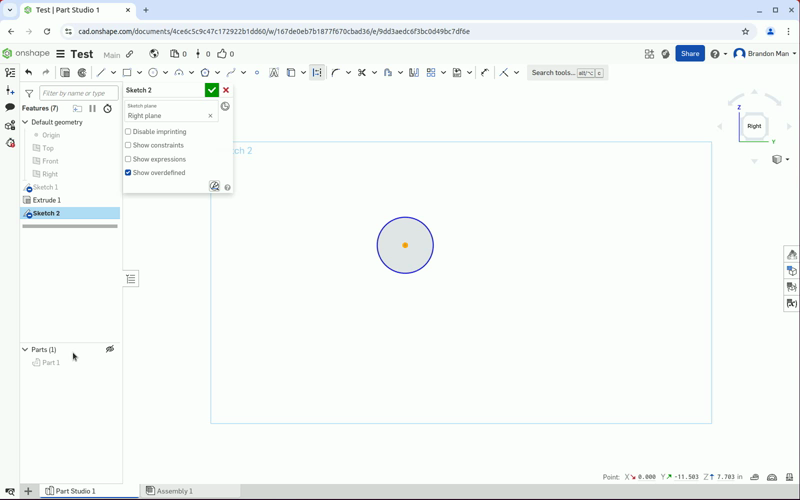
key(shift+e)
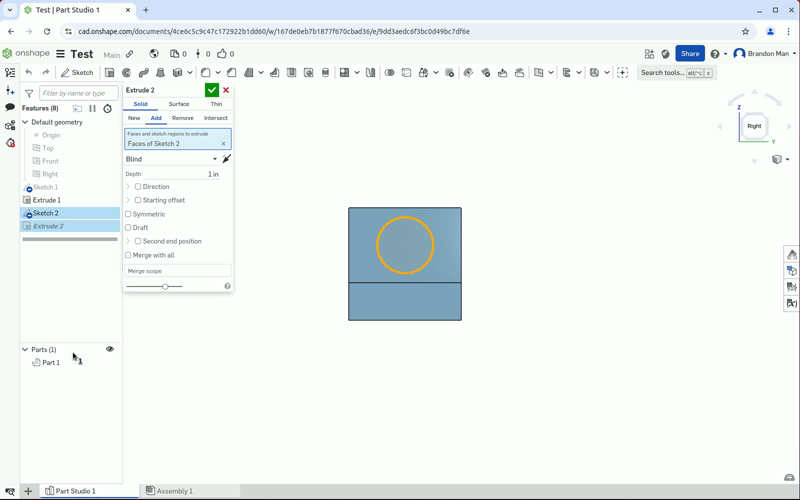
mouse_move(143, 106)
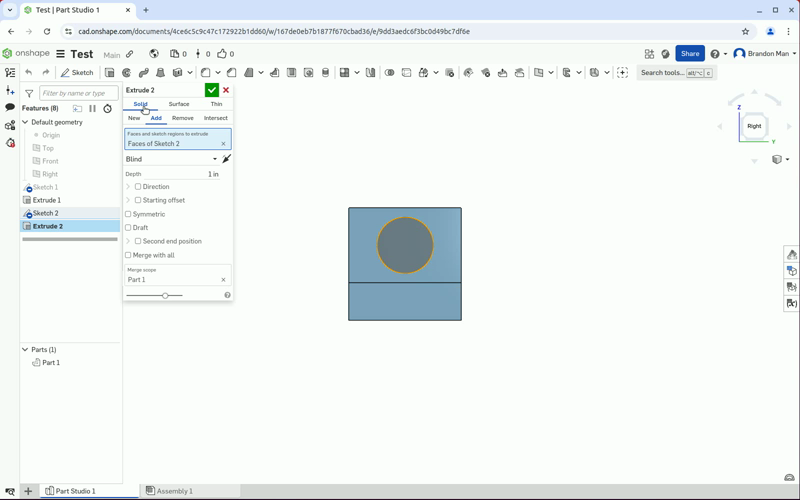
click(143, 106)
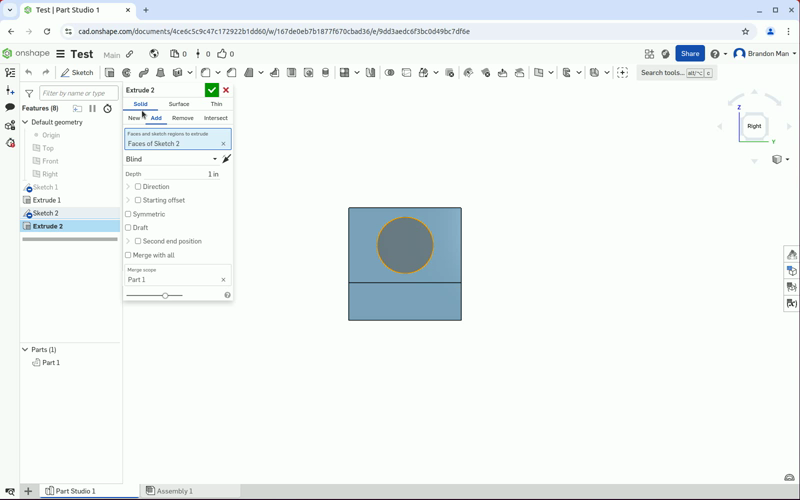
mouse_move(137, 120)
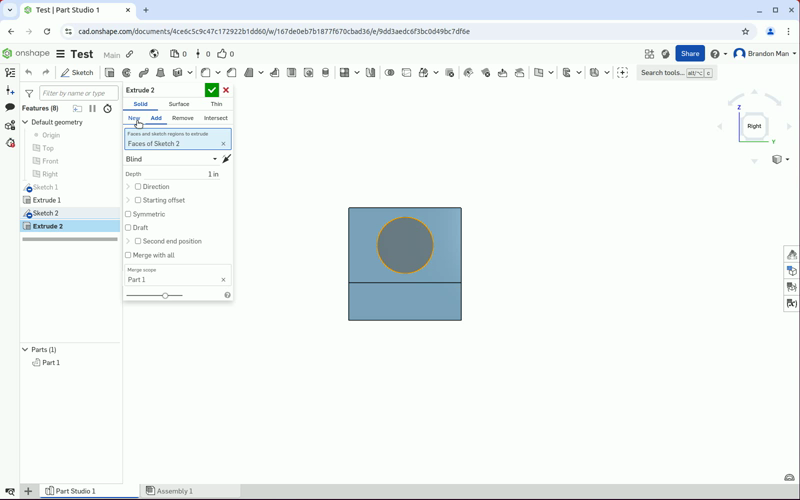
click(137, 120)
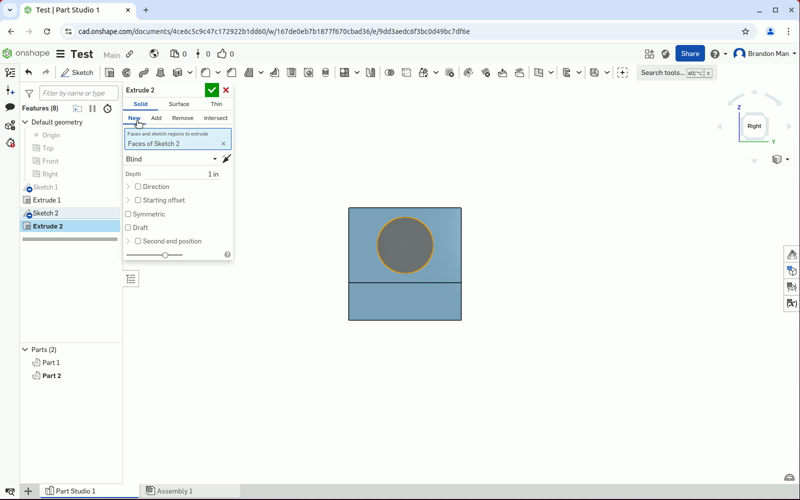
key(tab, 4)
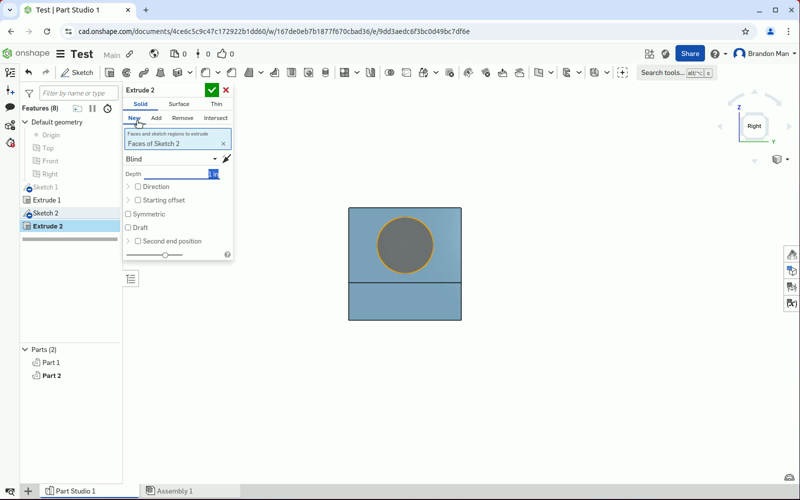
text(23.108)
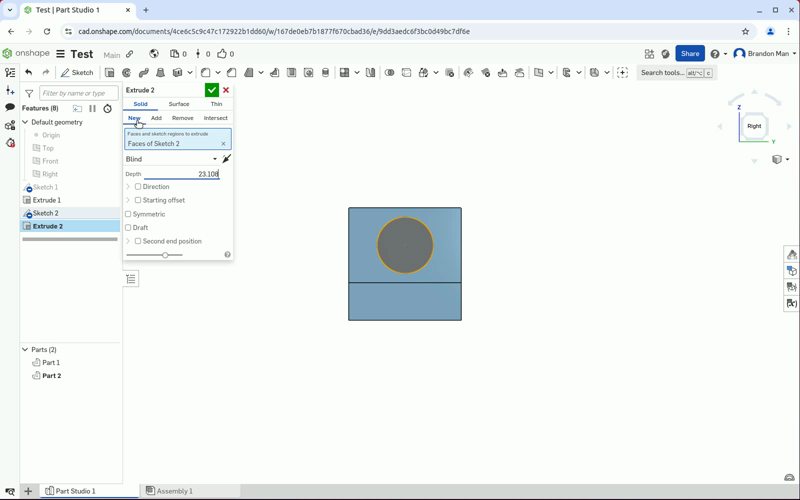
key(enter)
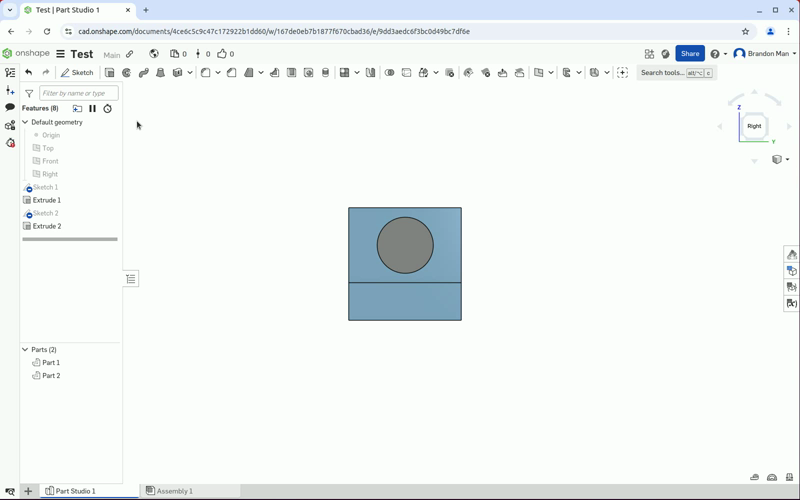
key(shift+h)
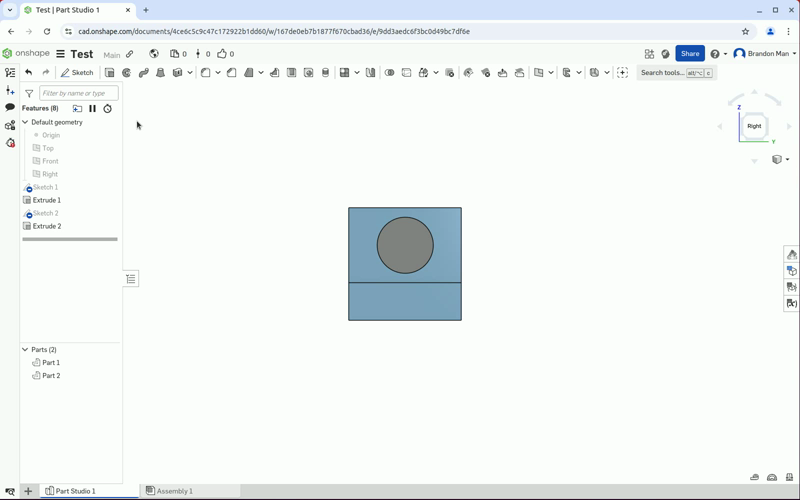
key(shift+h)
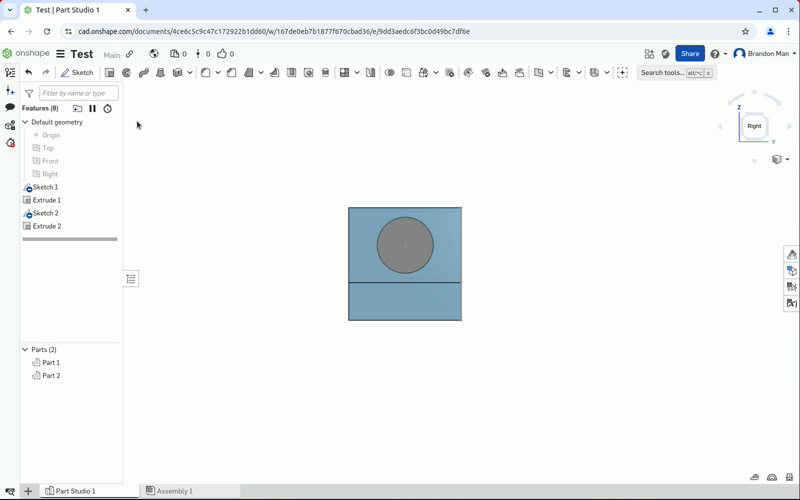
key(shift+7)
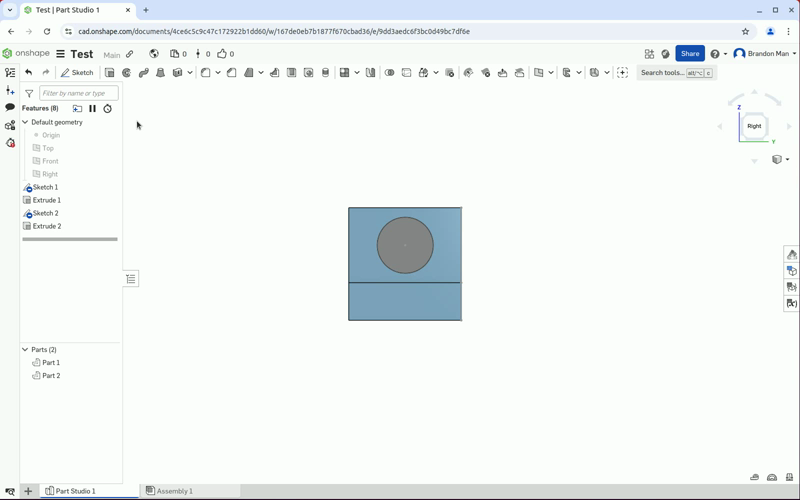
key(right, 2)
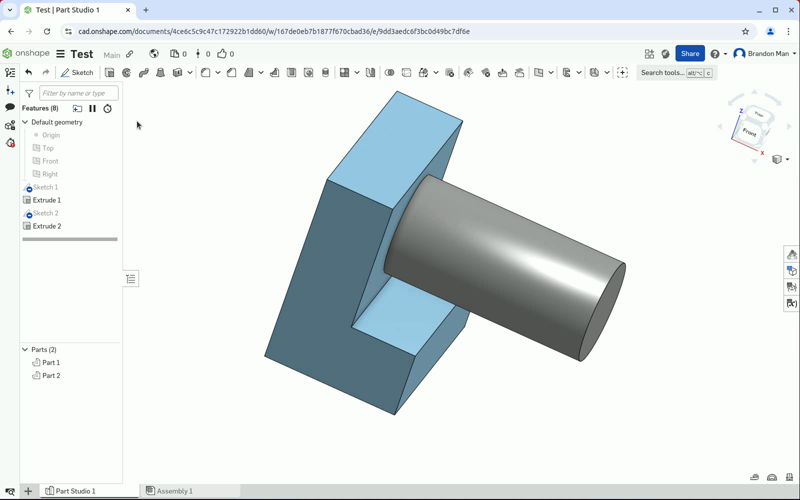
key(down, 2)
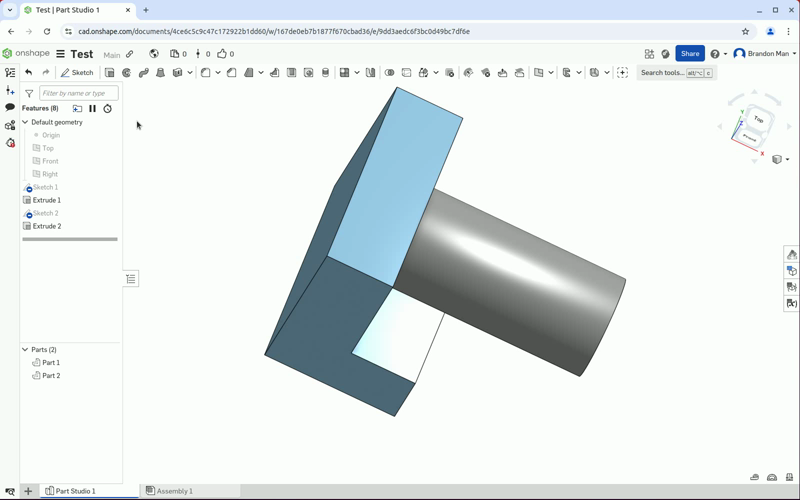
key(up, 2)
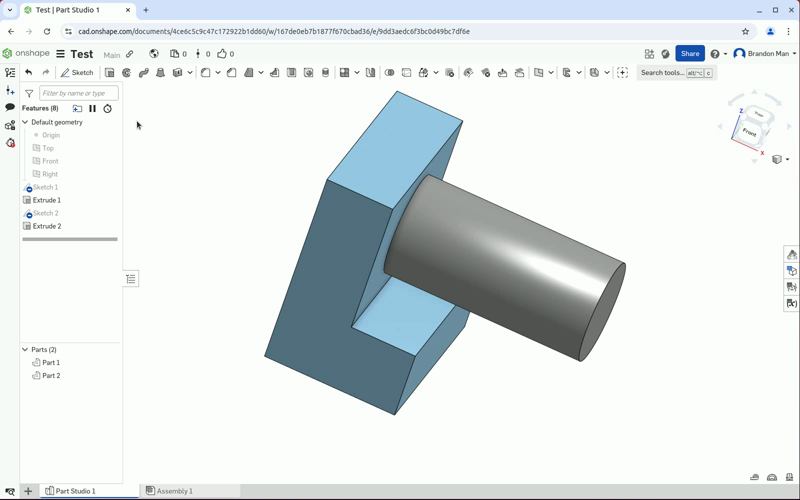
key(left, 2)
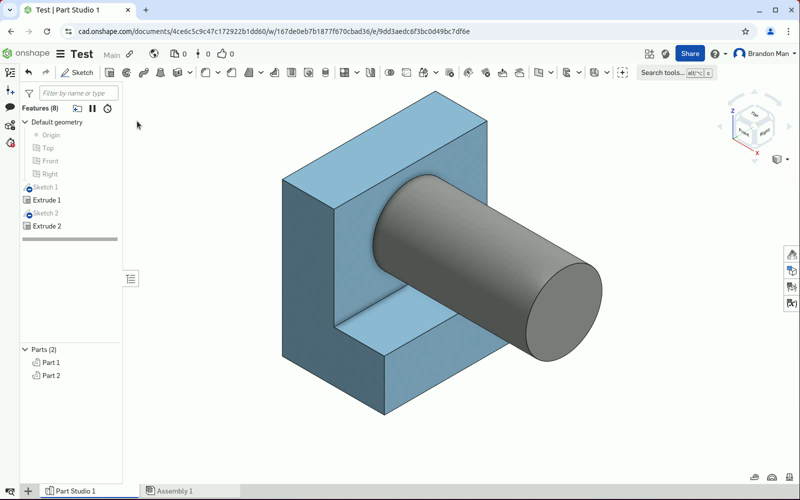
mouse_move(73, 189)
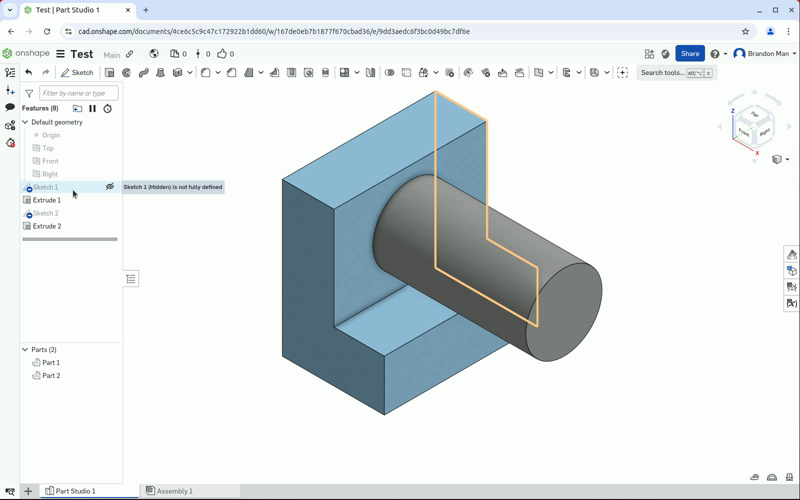
click(73, 189)